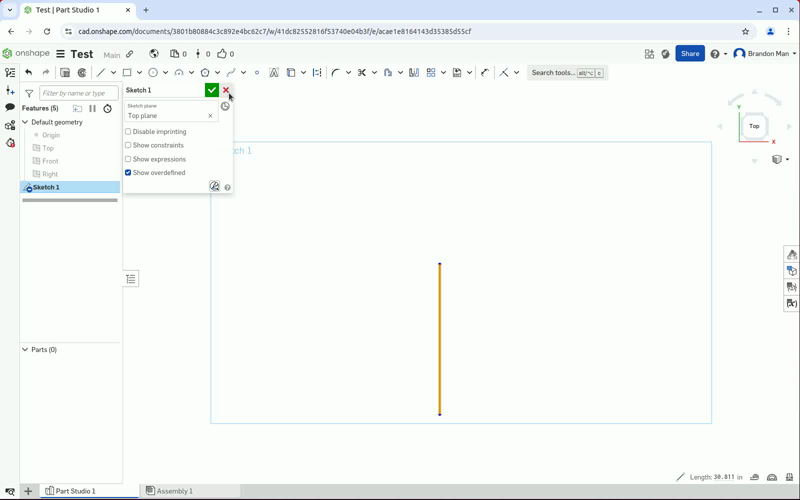
key(shift+h)
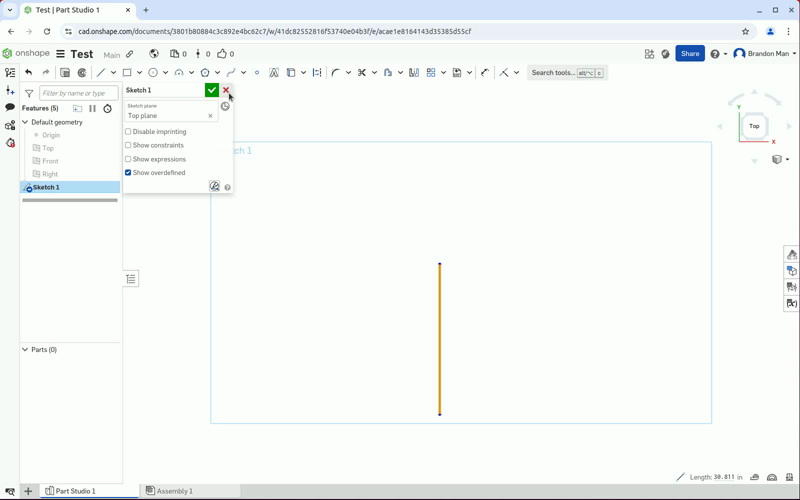
key(shift+s)
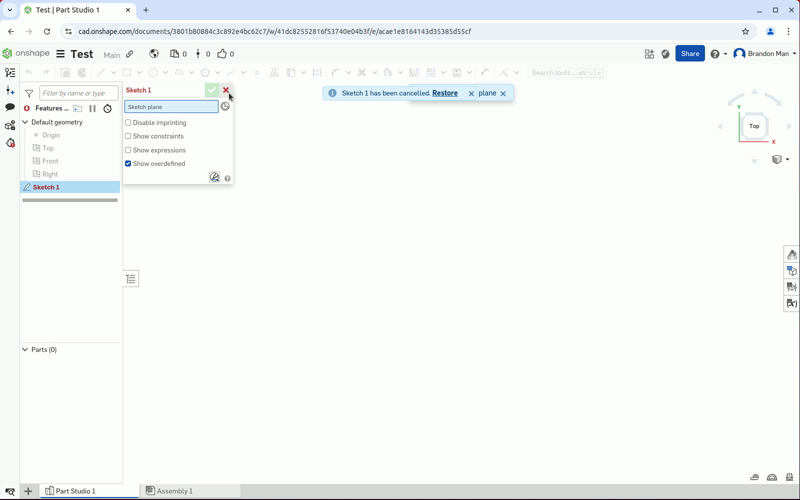
mouse_move(73, 150)
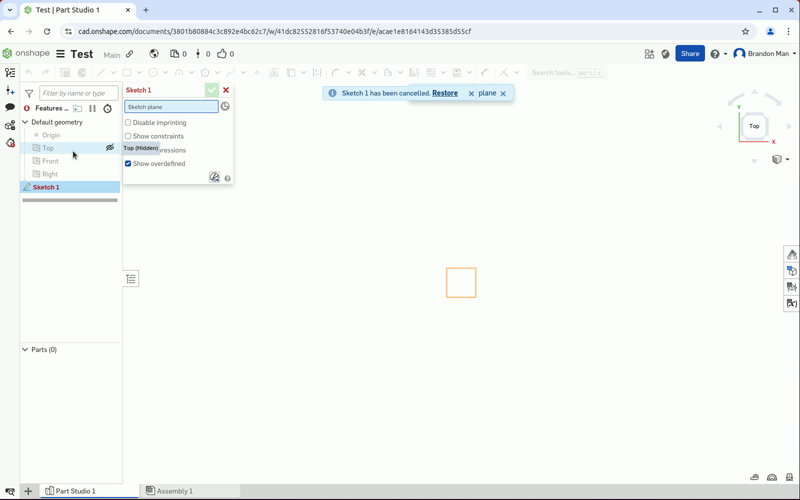
click(73, 150)
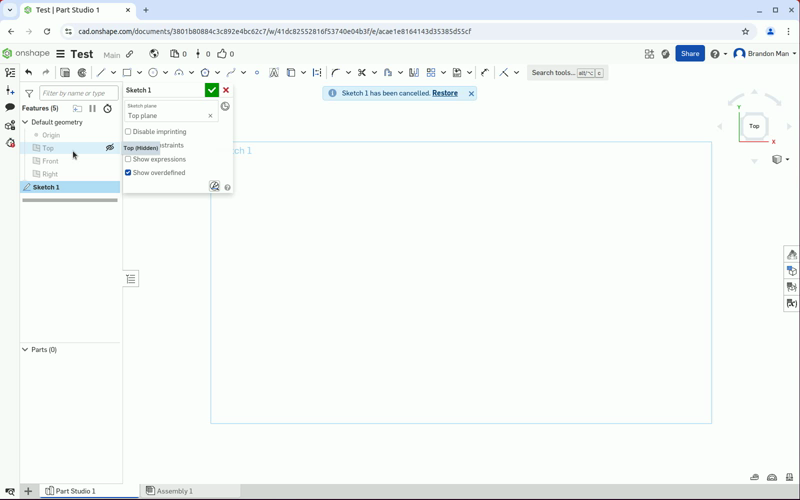
mouse_move(73, 352)
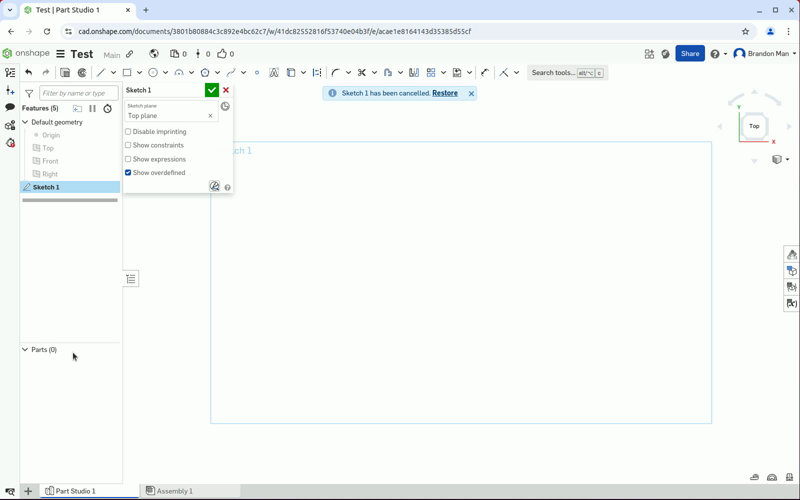
key(y)
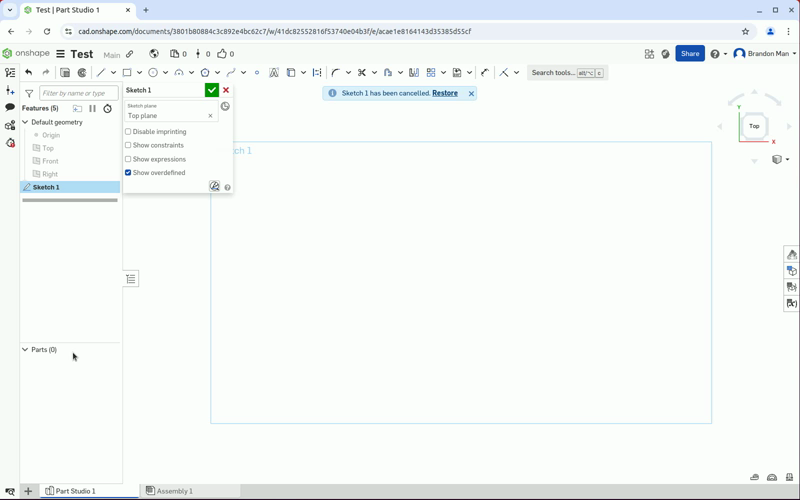
key(c)
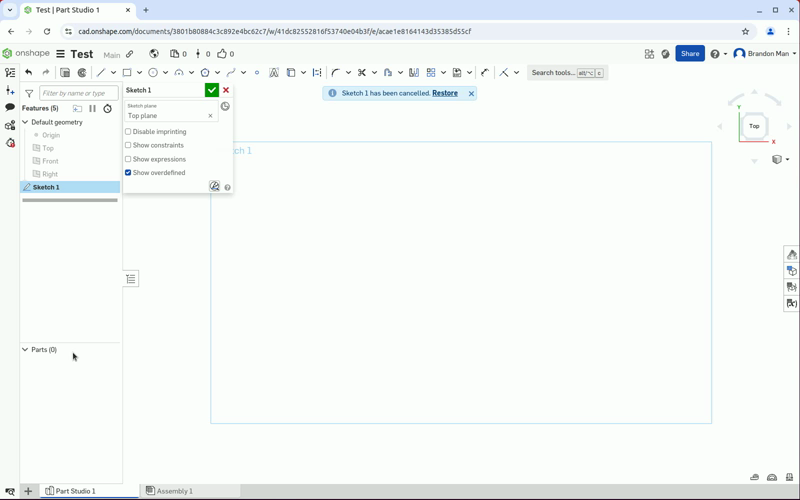
key_down(shift)
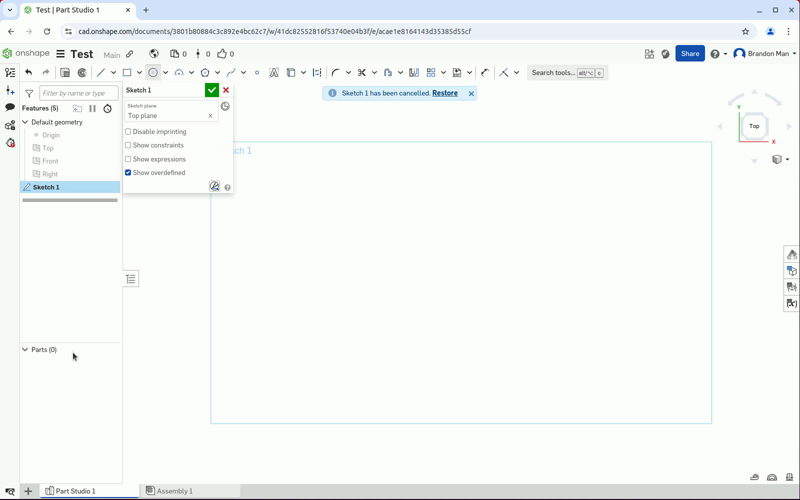
mouse_move(461, 282)
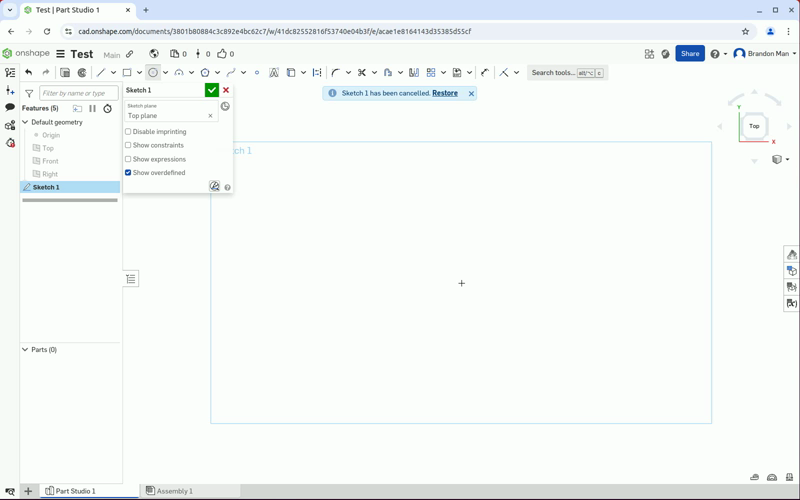
click(461, 282)
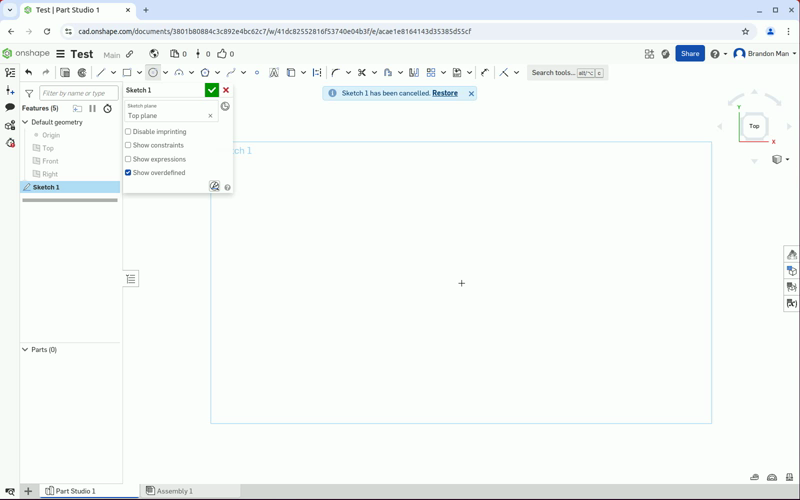
key_up(shift)
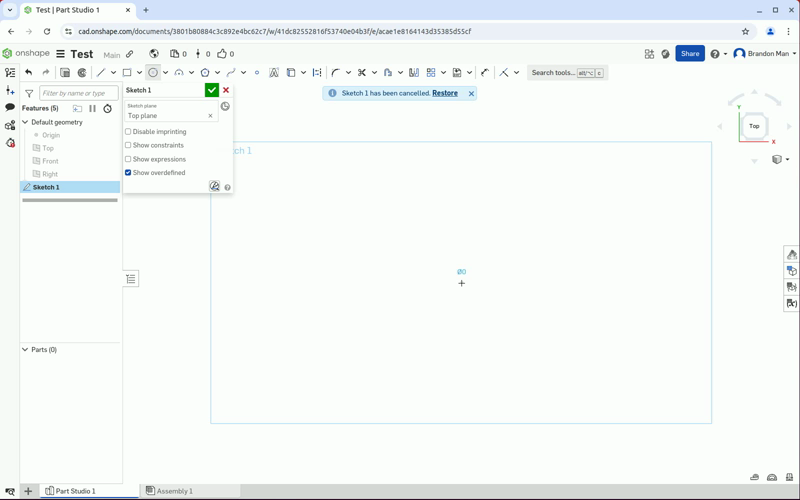
mouse_move(490, 282)
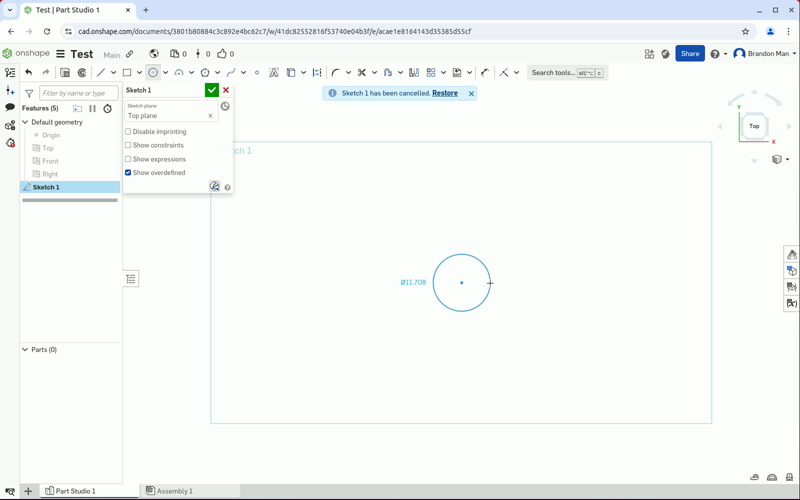
click(490, 282)
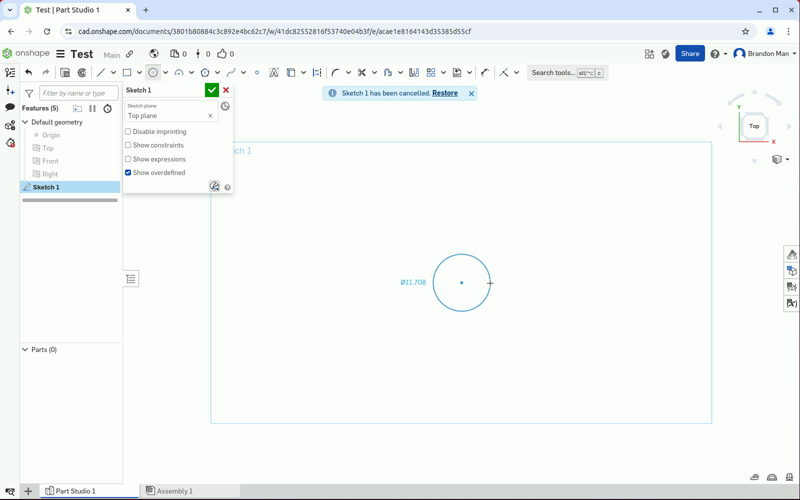
key(esc)
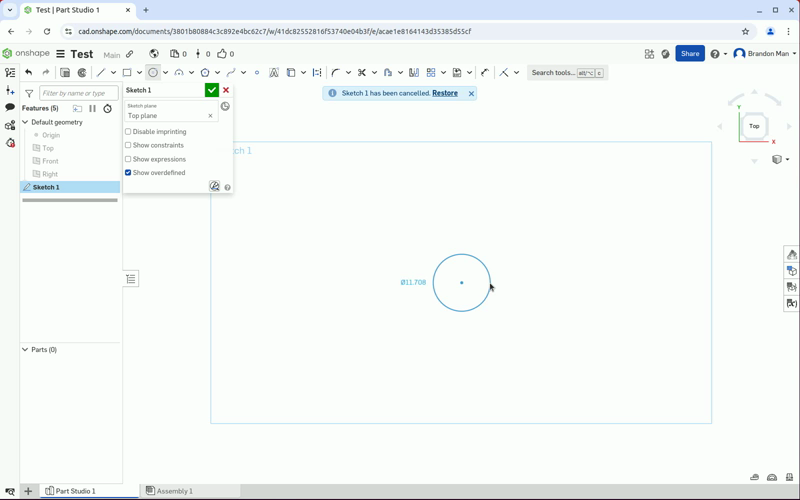
key(c)
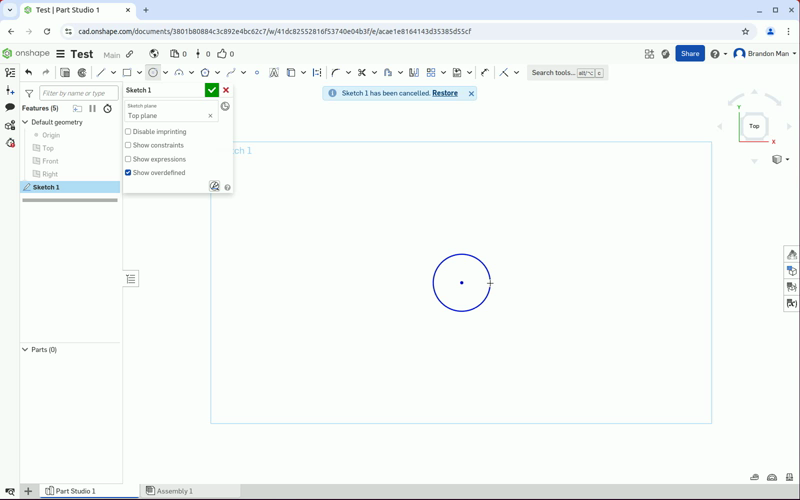
key_down(shift)
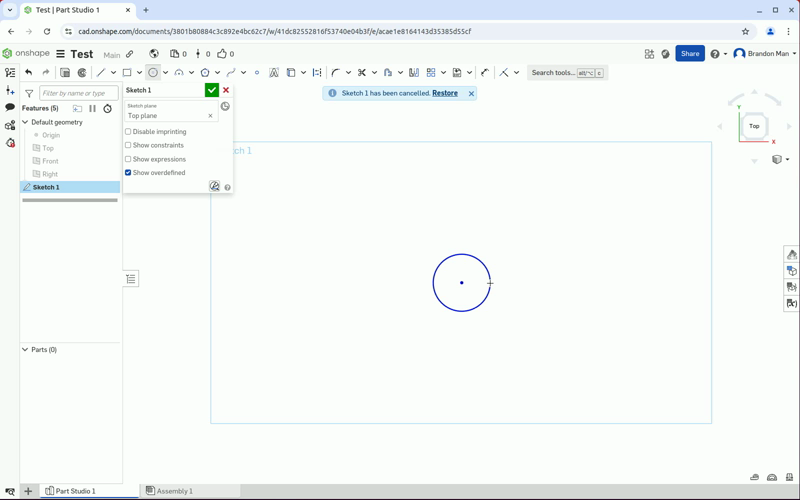
mouse_move(461, 282)
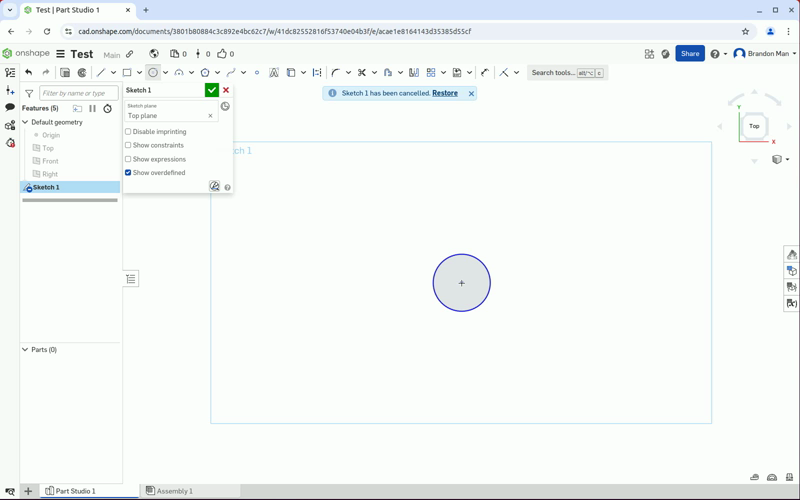
click(461, 282)
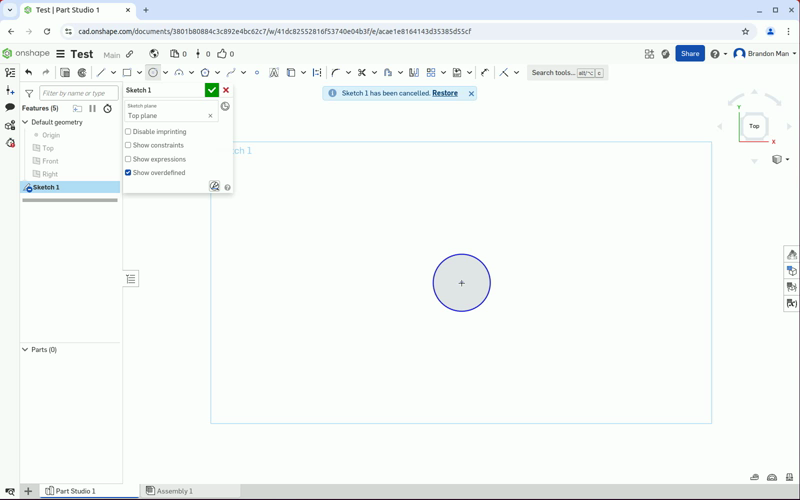
key_up(shift)
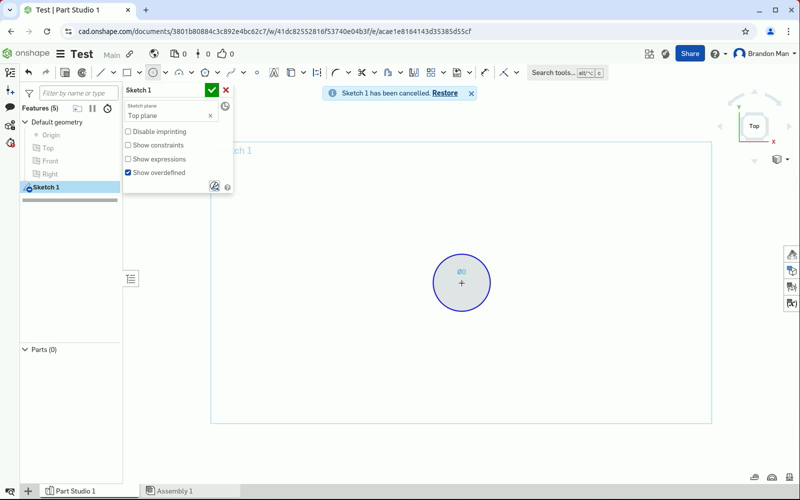
mouse_move(481, 282)
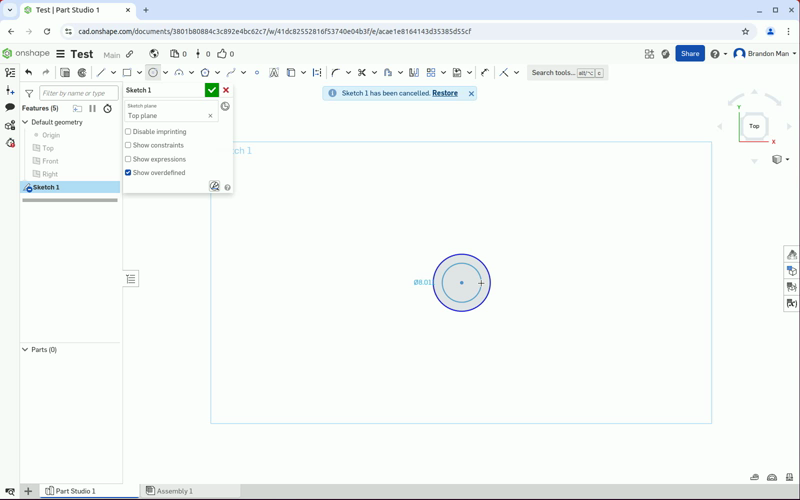
click(481, 282)
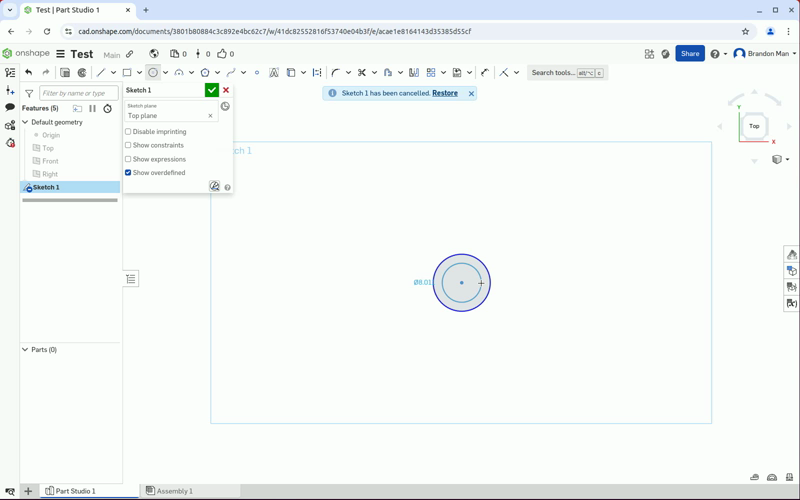
key(esc)
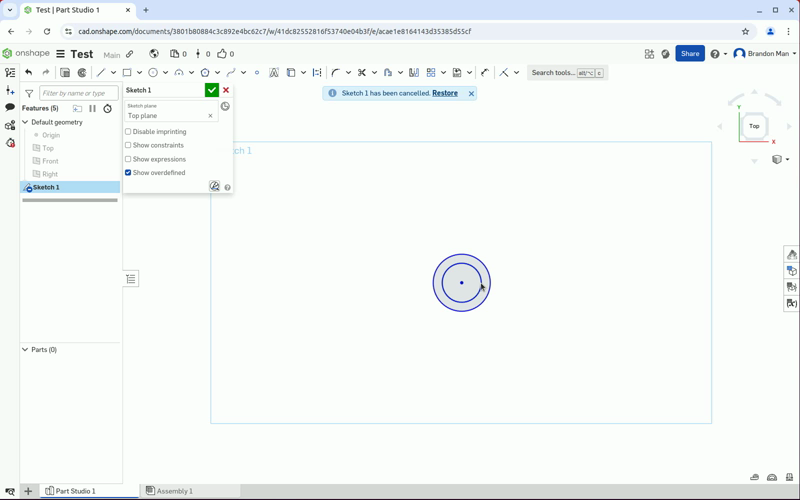
mouse_move(481, 274)
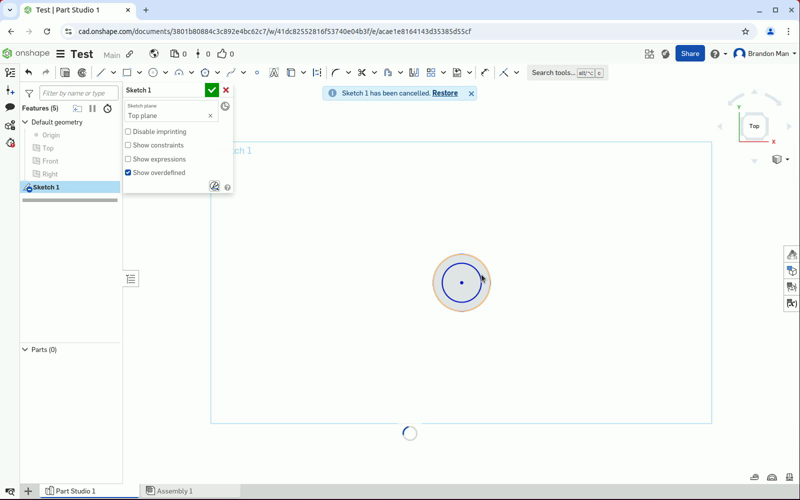
scroll(6)
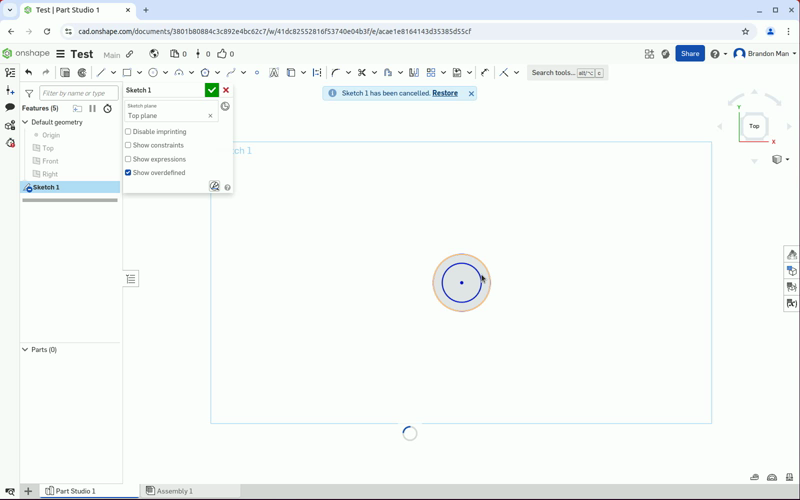
scroll(6)
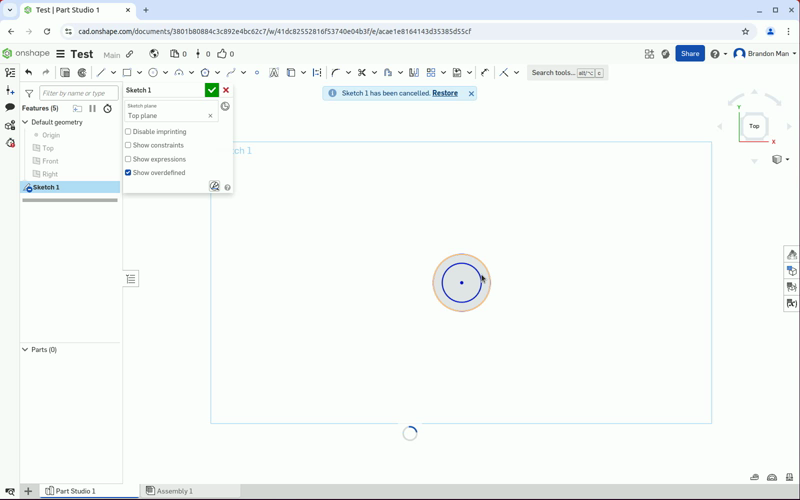
scroll(6)
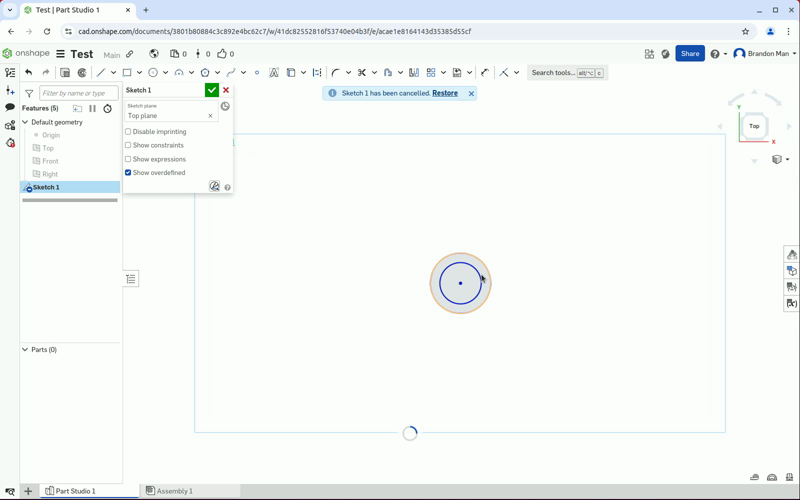
scroll(6)
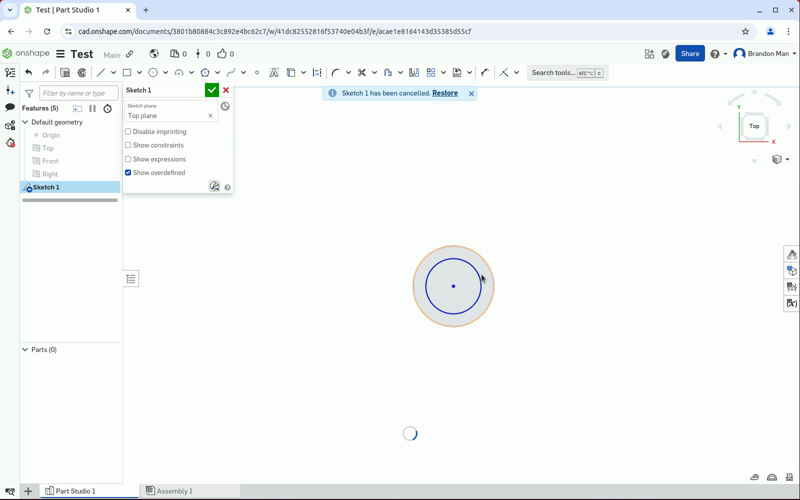
scroll(6)
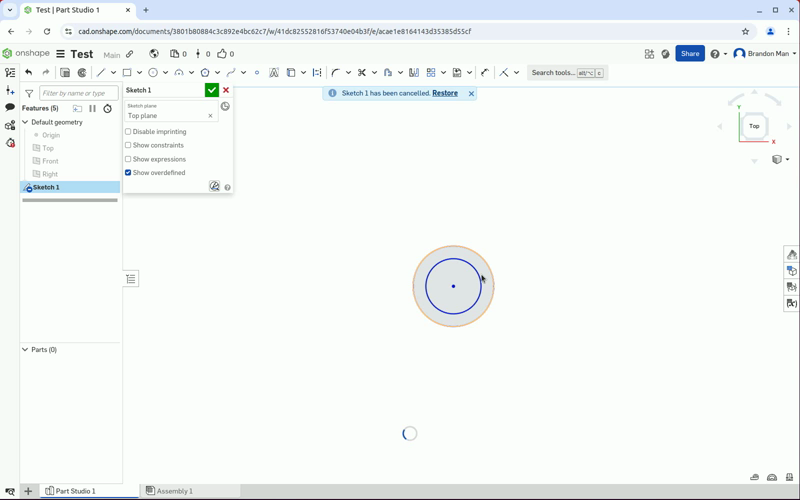
scroll(6)
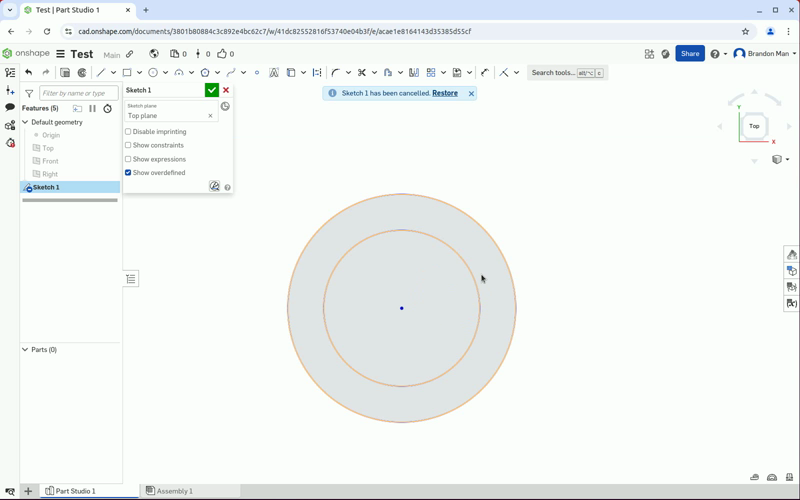
scroll(6)
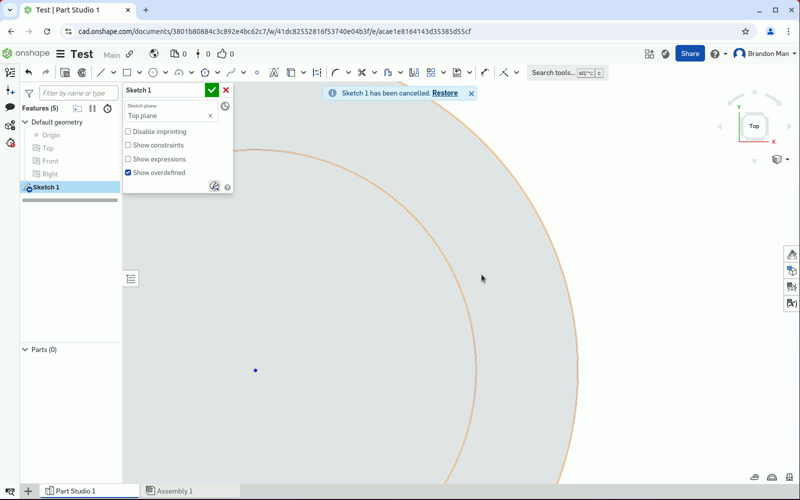
click(481, 274)
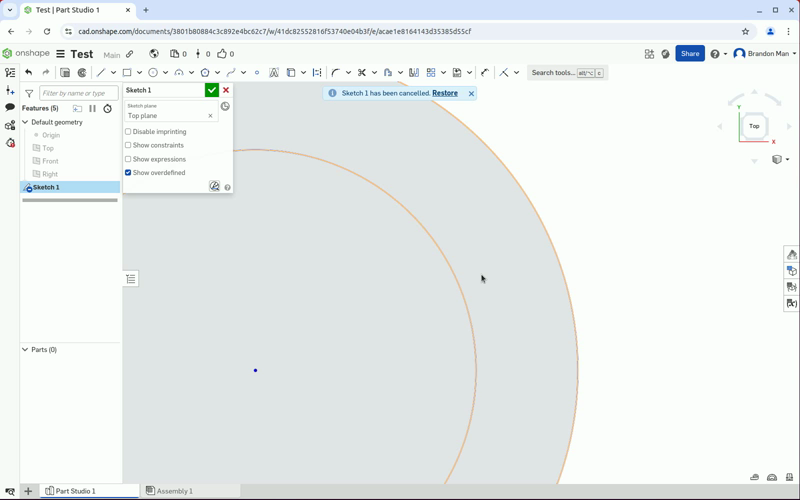
scroll(-6)
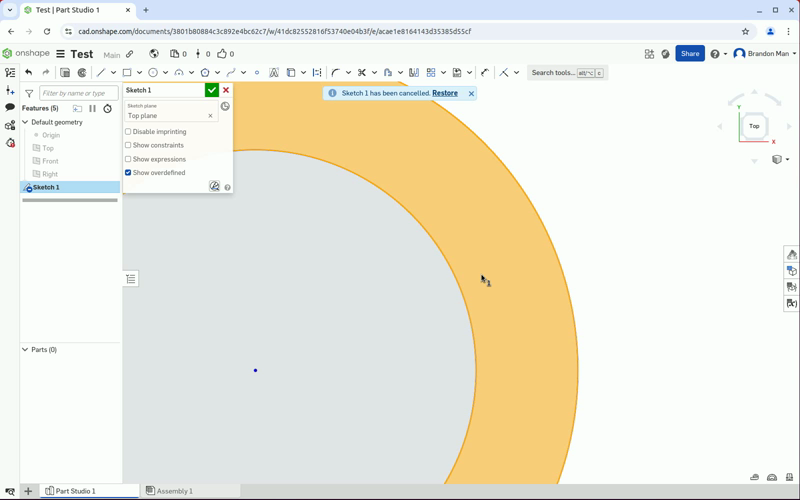
scroll(-6)
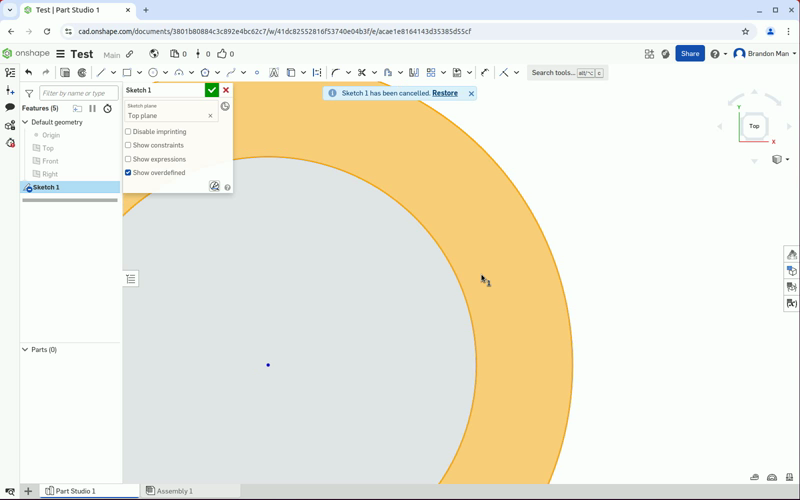
scroll(-6)
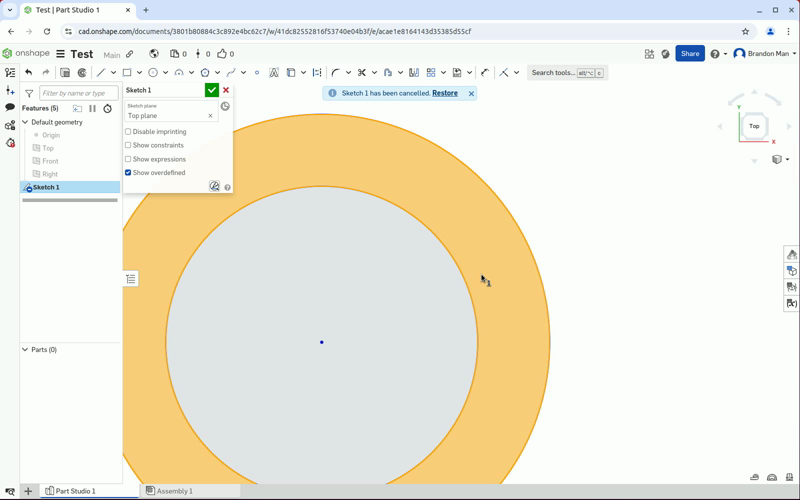
scroll(-6)
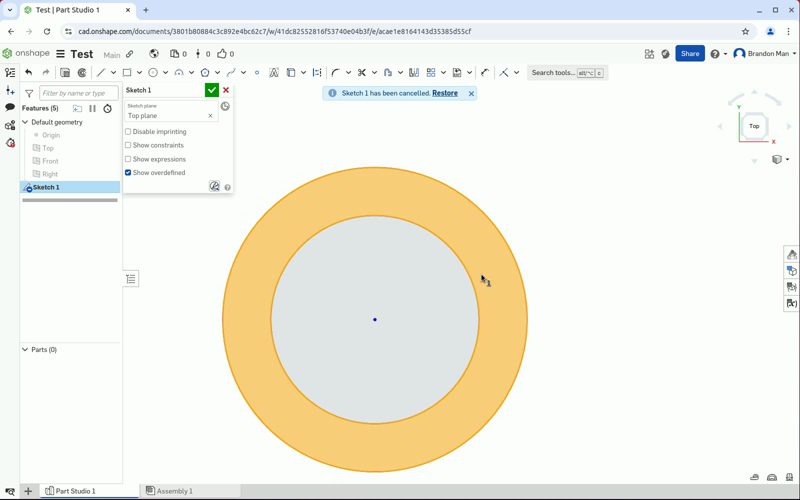
scroll(-6)
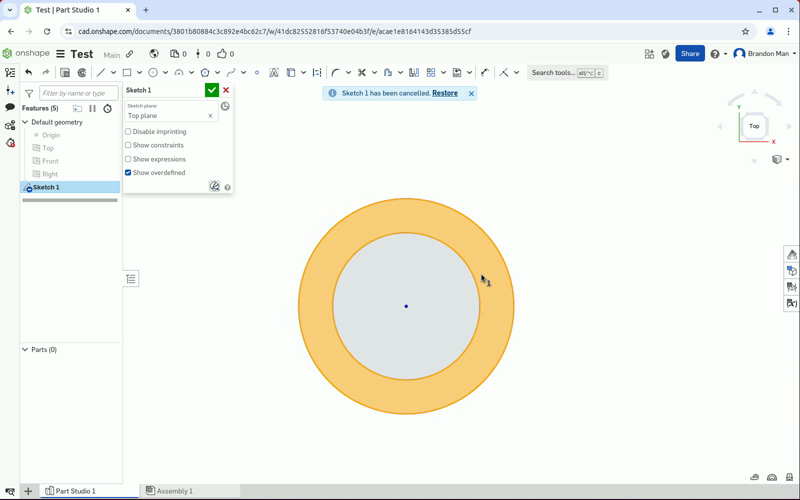
scroll(-6)
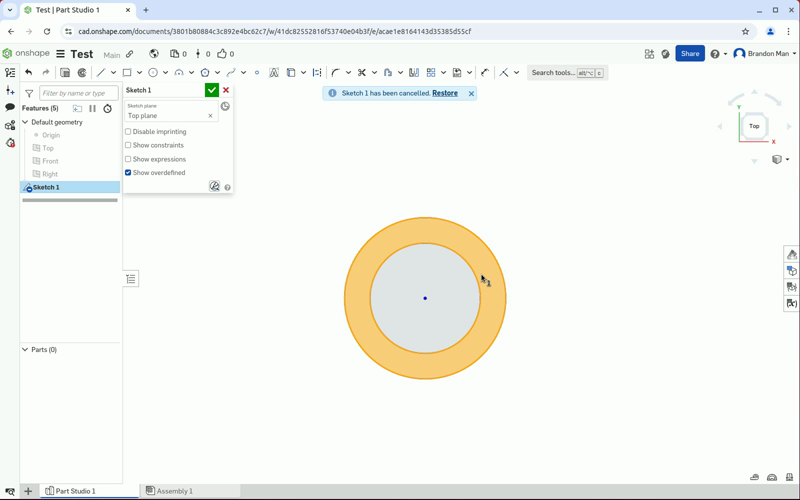
scroll(-6)
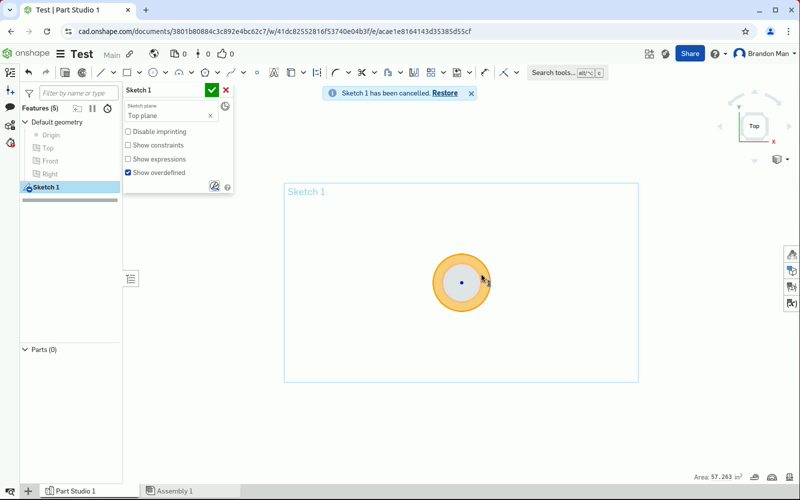
mouse_move(73, 352)
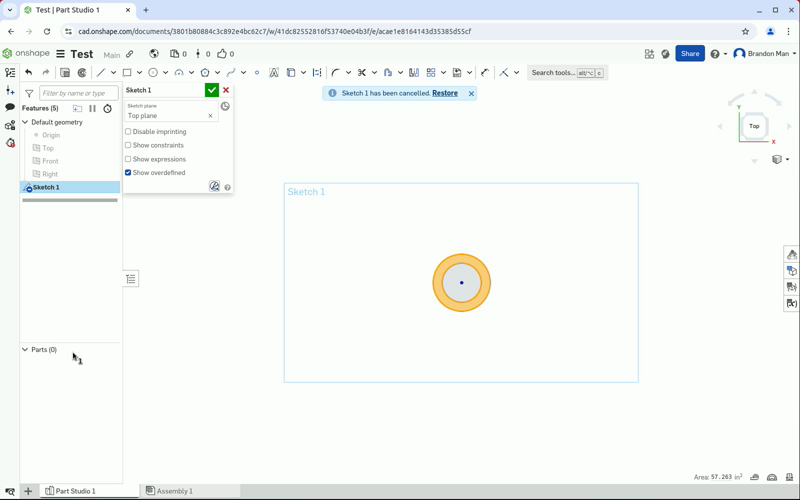
key(shift+y)
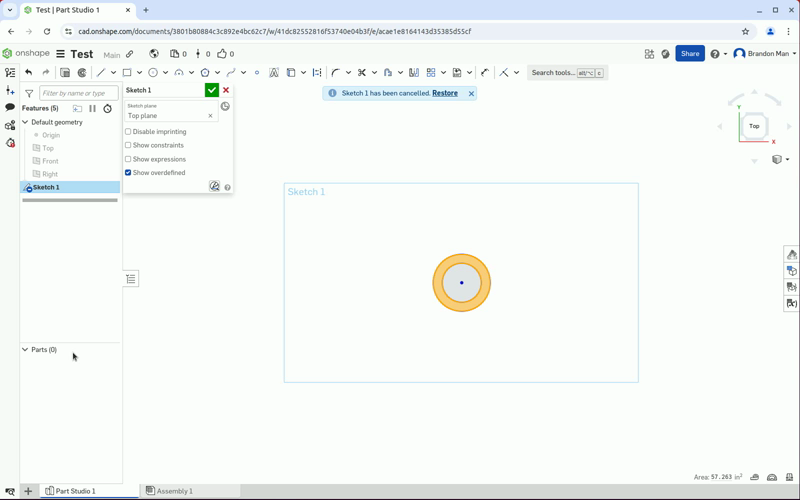
key(shift+e)
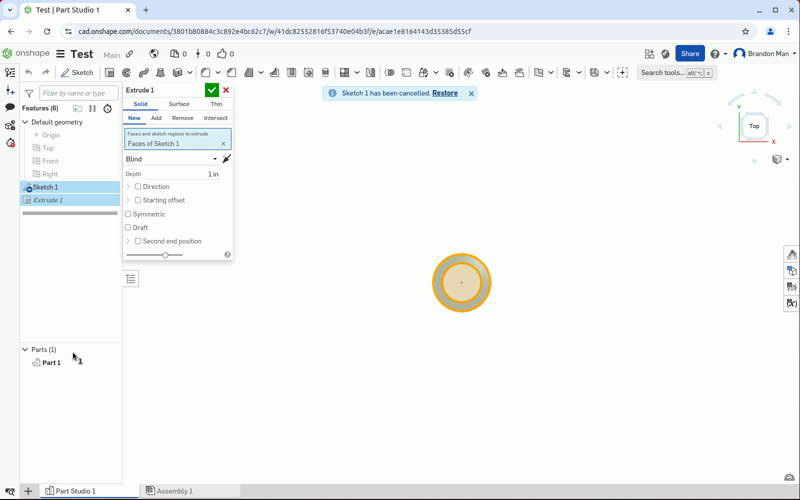
mouse_move(143, 106)
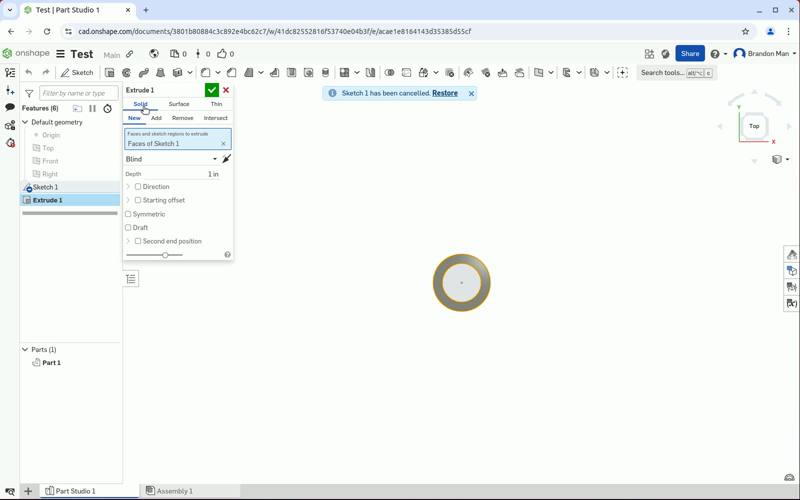
click(143, 106)
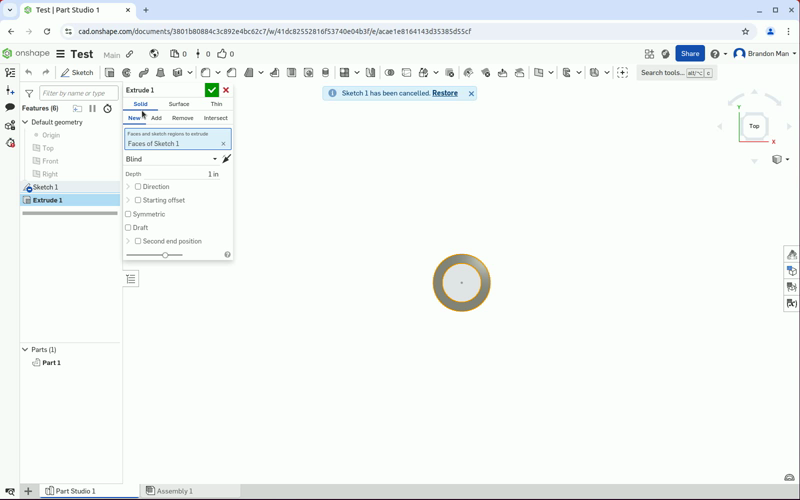
mouse_move(137, 120)
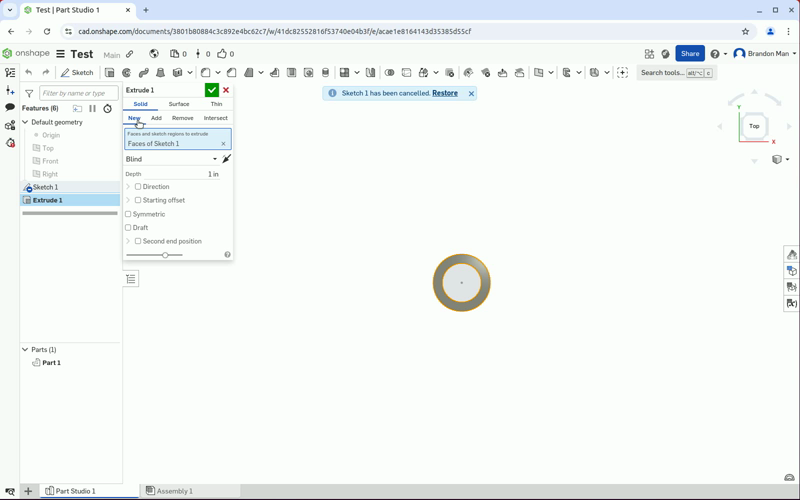
click(137, 120)
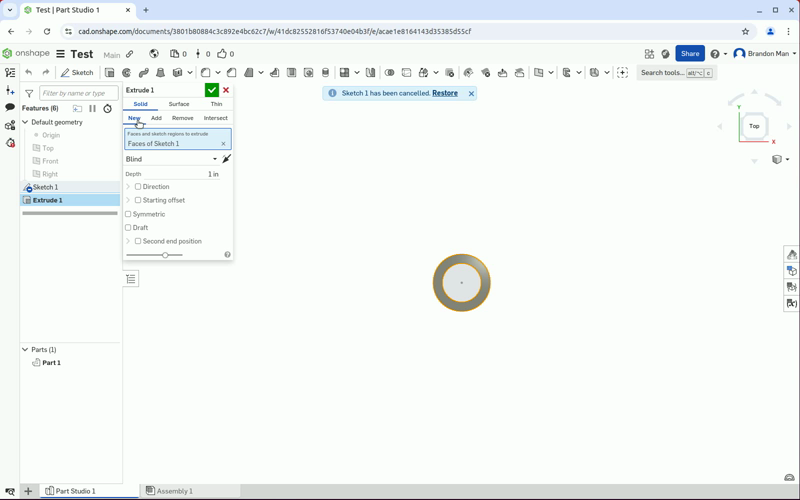
key(tab, 4)
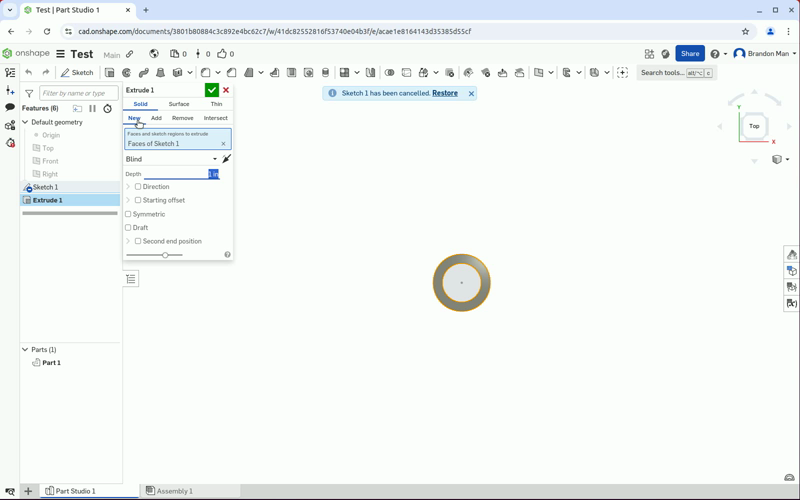
text(17.572)
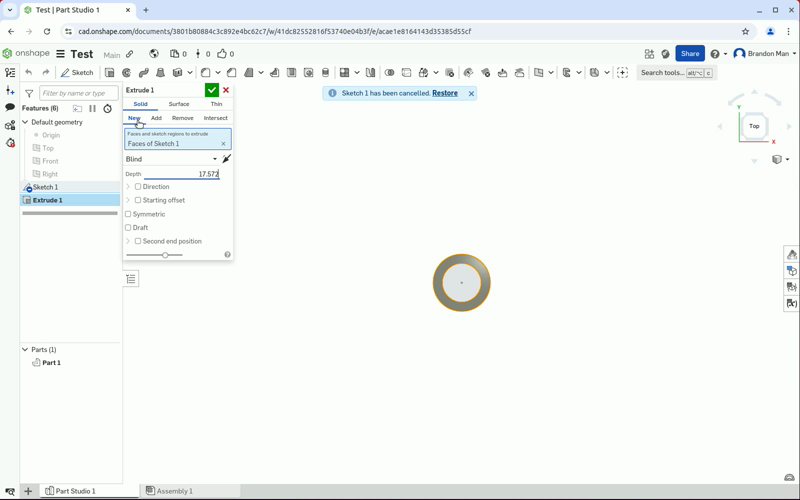
key(enter)
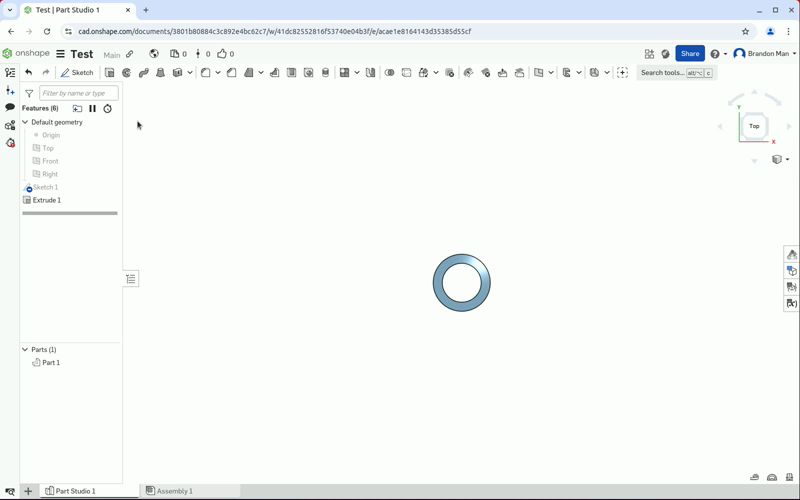
key(shift+h)
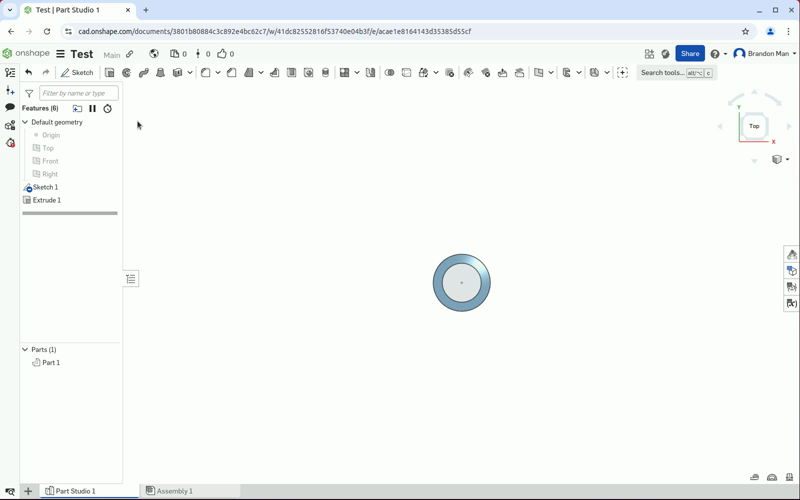
key(shift+h)
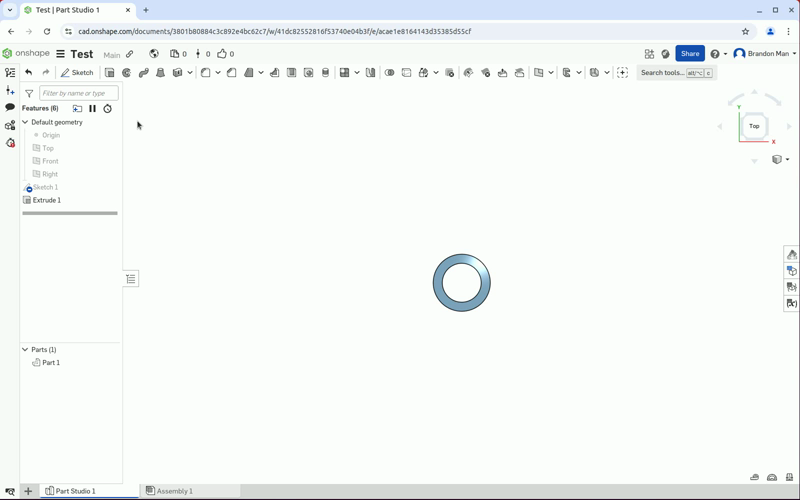
mouse_move(73, 189)
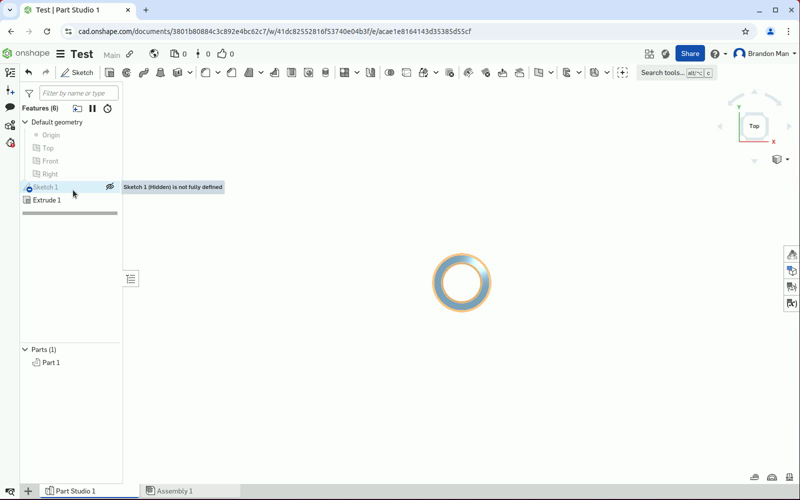
click(73, 189)
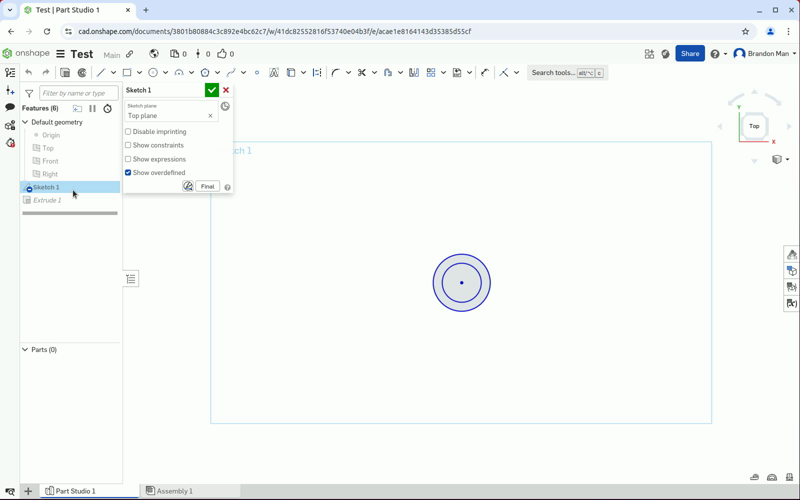
mouse_move(229, 92)
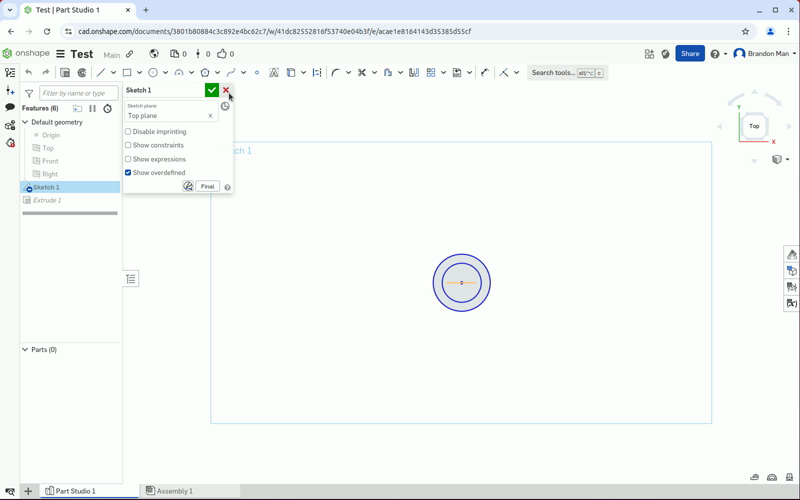
click(229, 92)
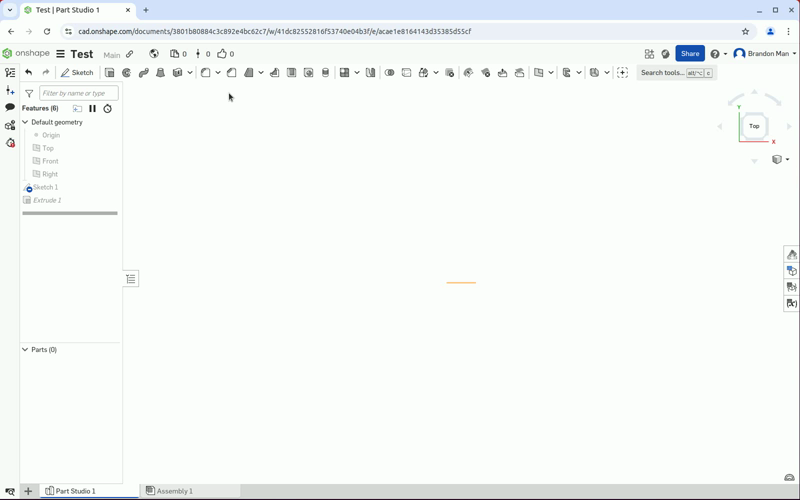
mouse_move(541, 75)
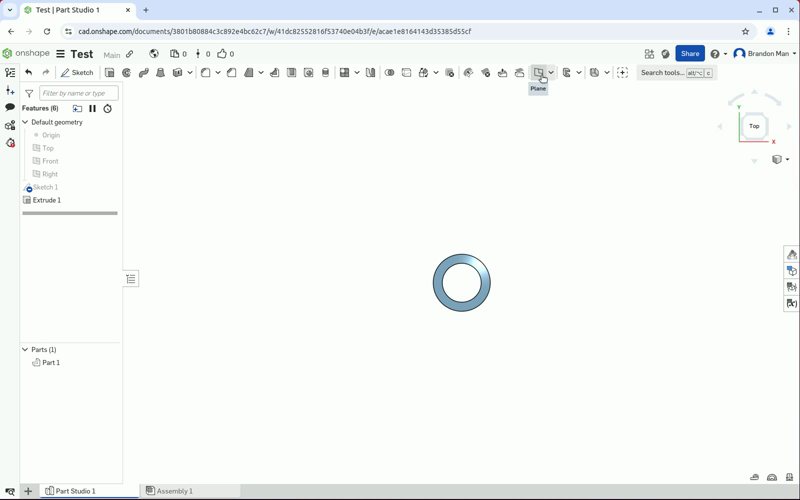
click(541, 75)
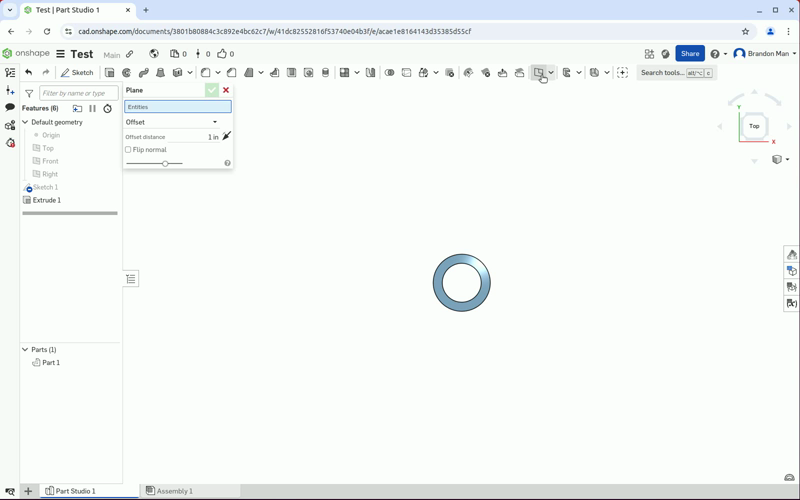
mouse_move(73, 150)
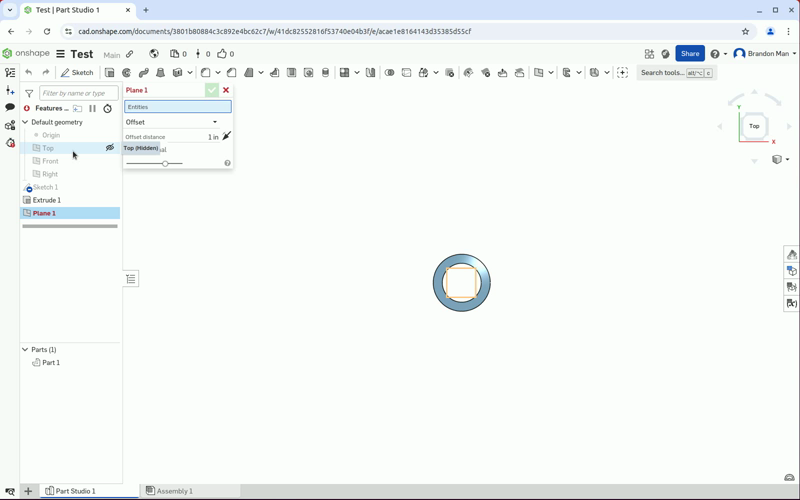
click(73, 150)
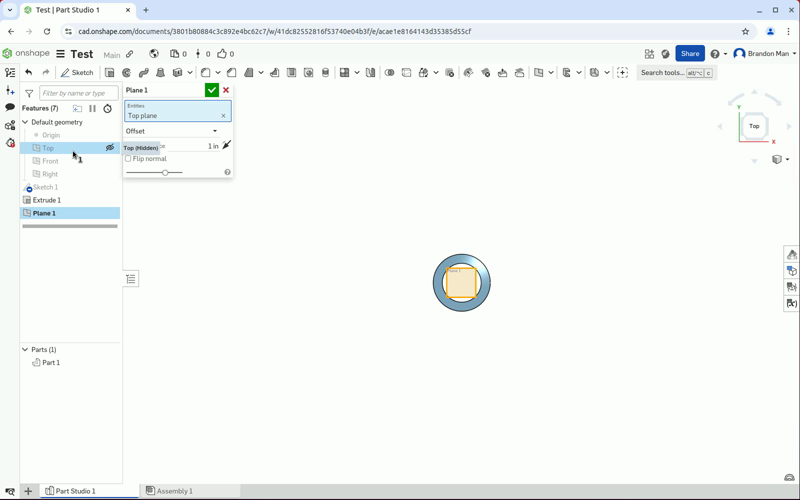
key(tab, 2)
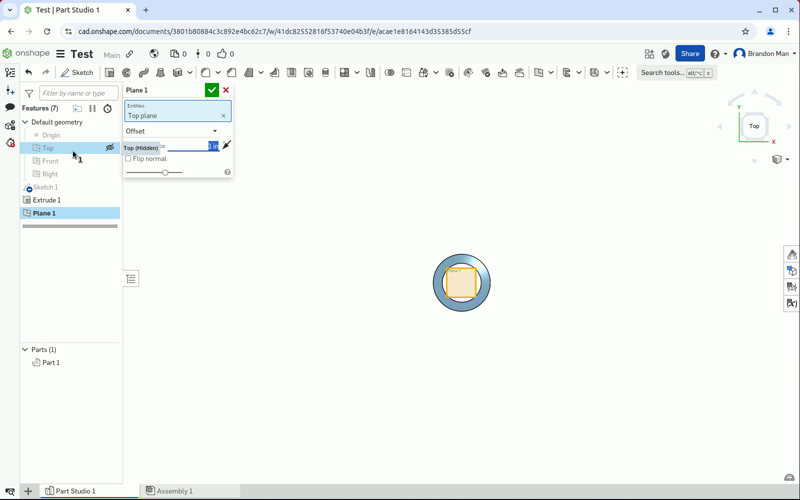
text(17.562)
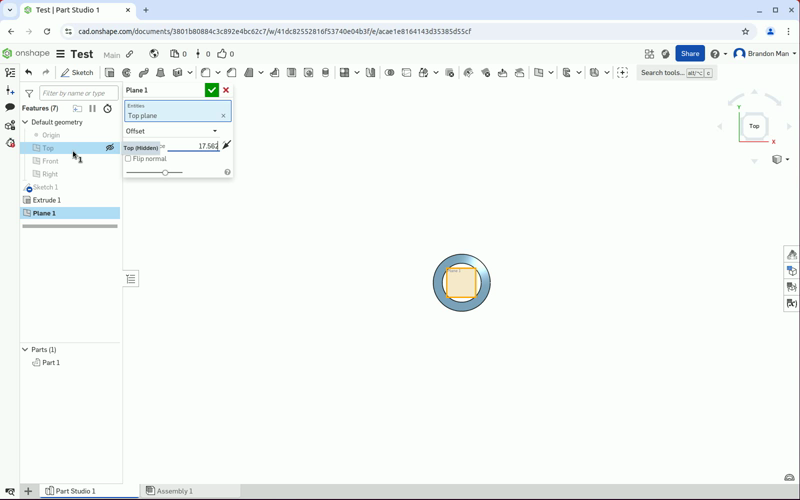
key(enter, 2)
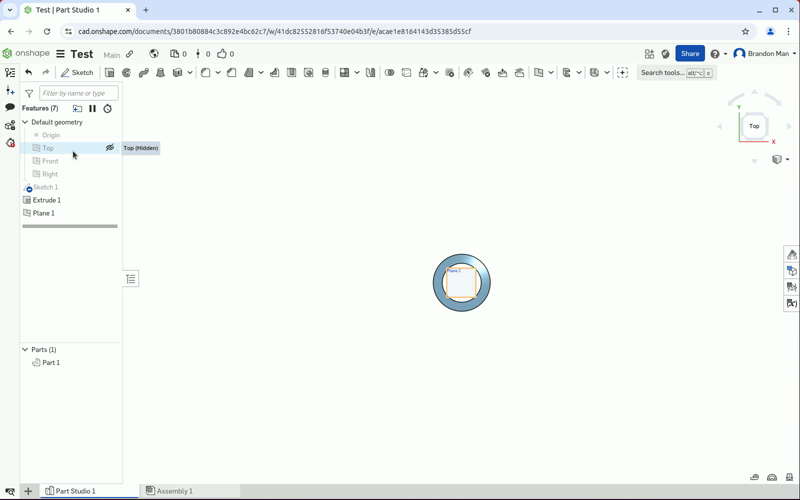
key(shift+s)
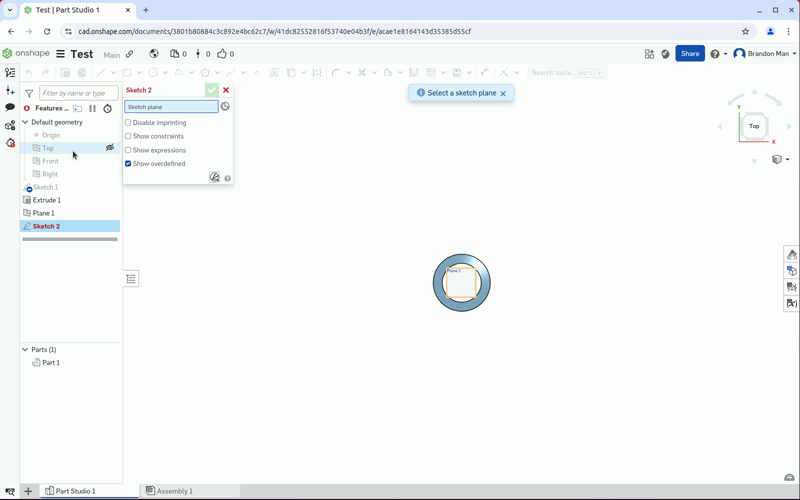
mouse_move(73, 215)
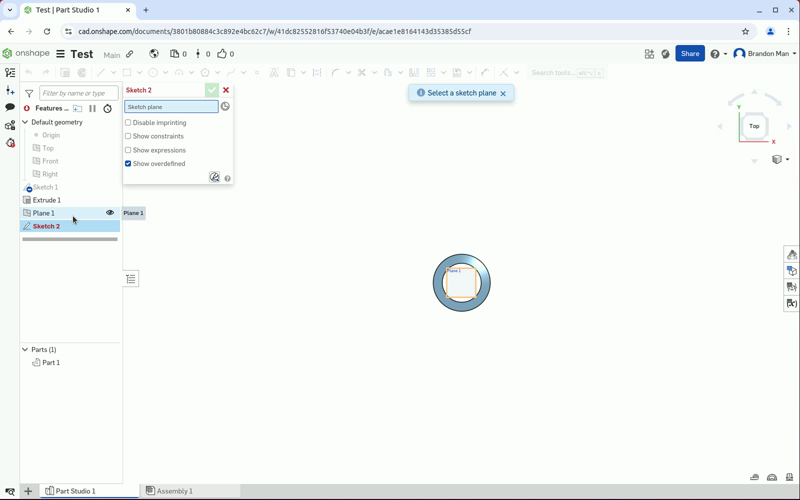
click(73, 215)
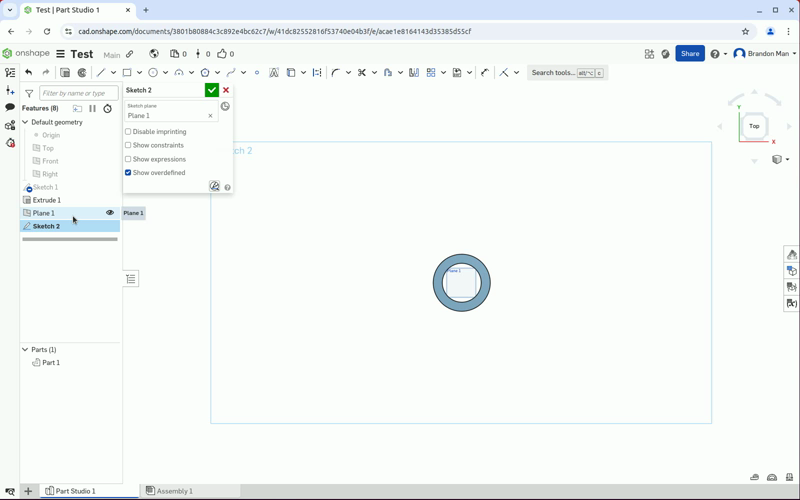
mouse_move(73, 352)
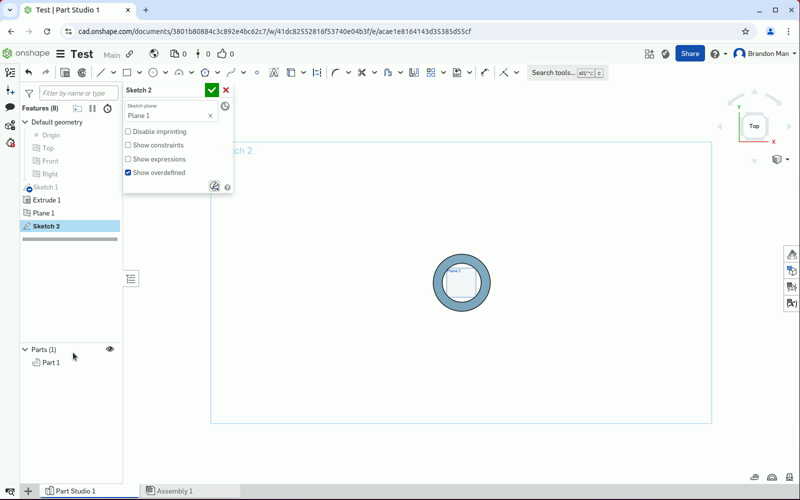
key(y)
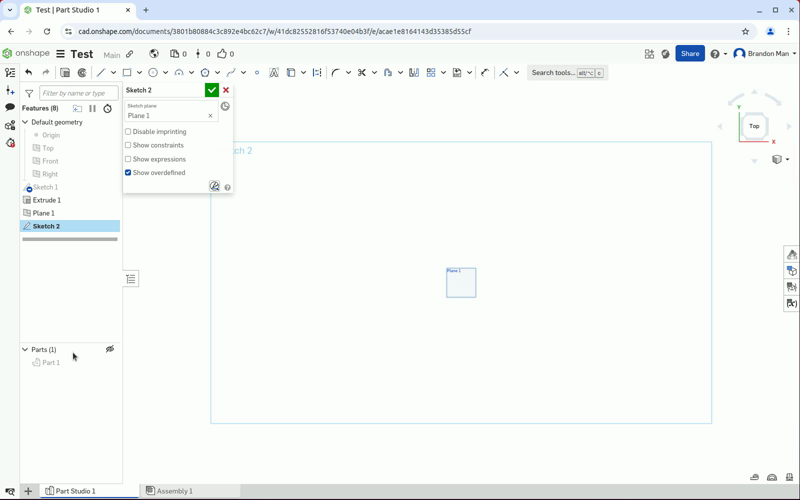
key(c)
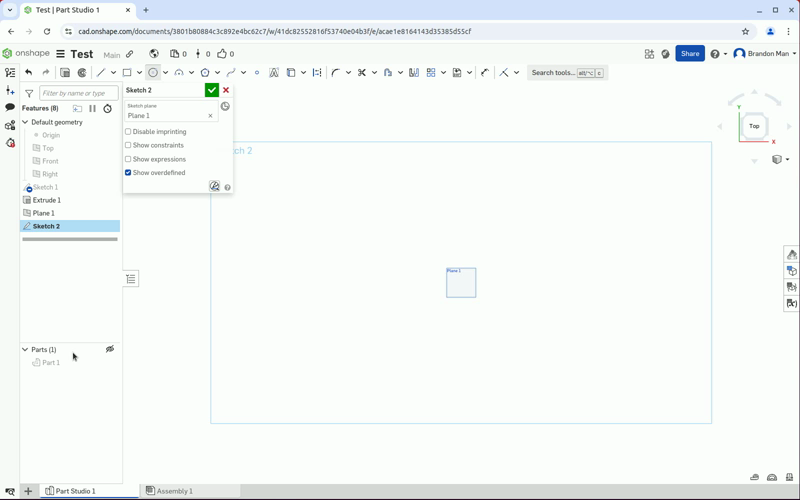
key_down(shift)
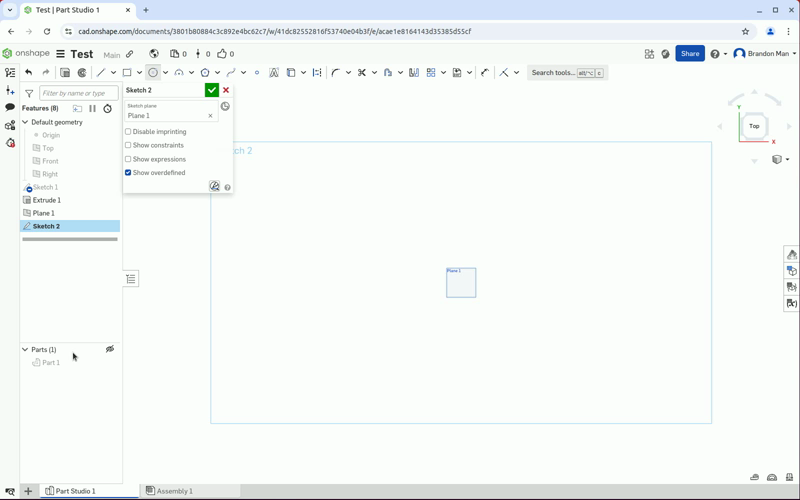
mouse_move(461, 282)
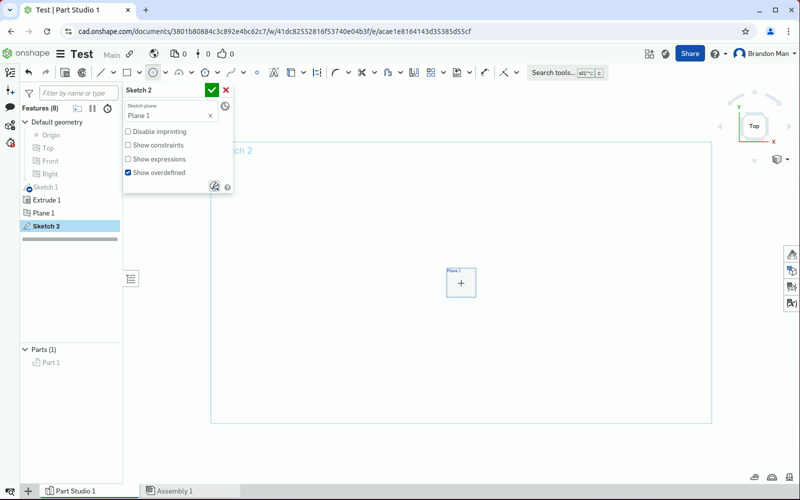
click(461, 282)
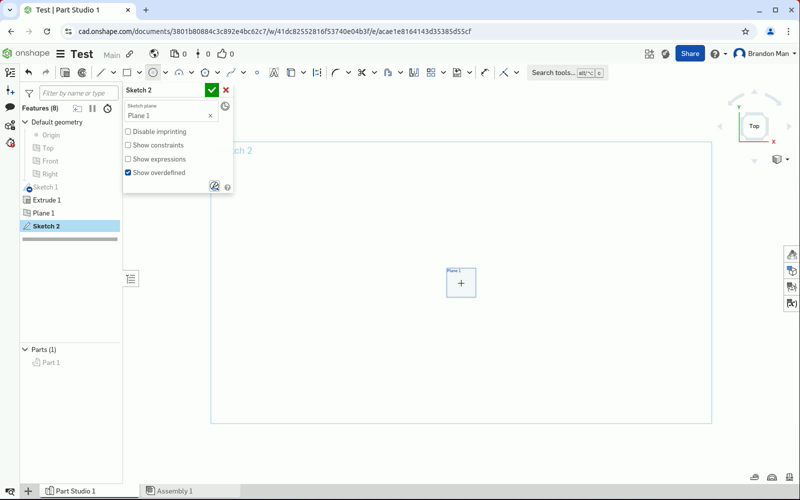
key_up(shift)
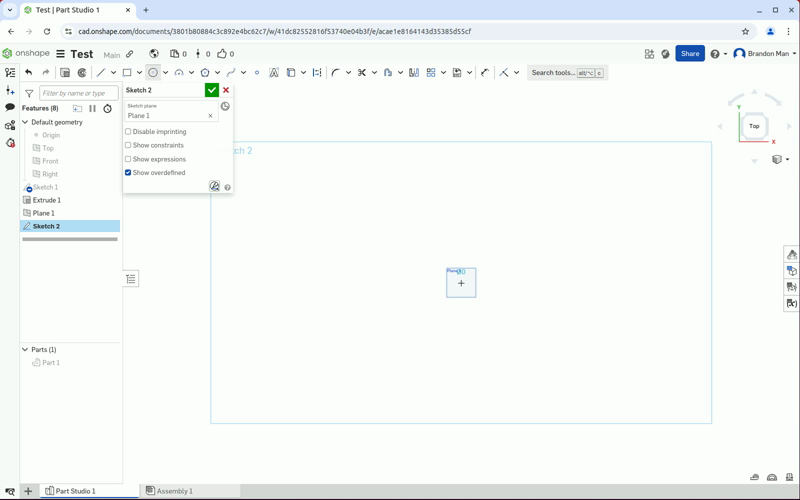
mouse_move(484, 282)
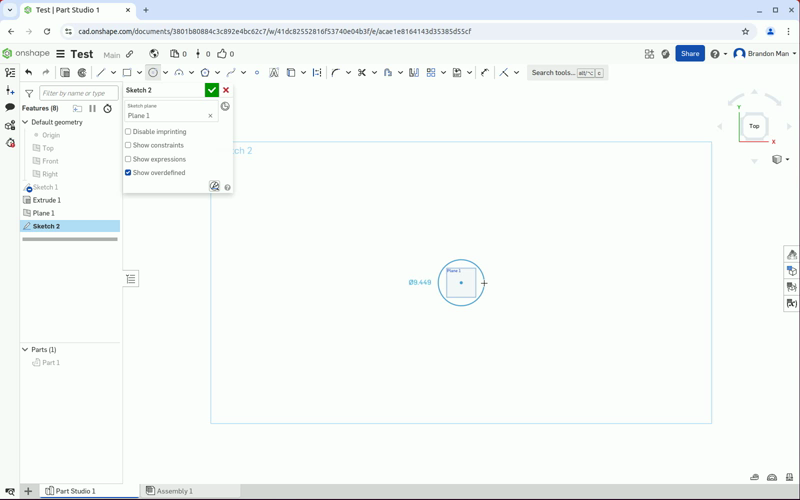
click(484, 282)
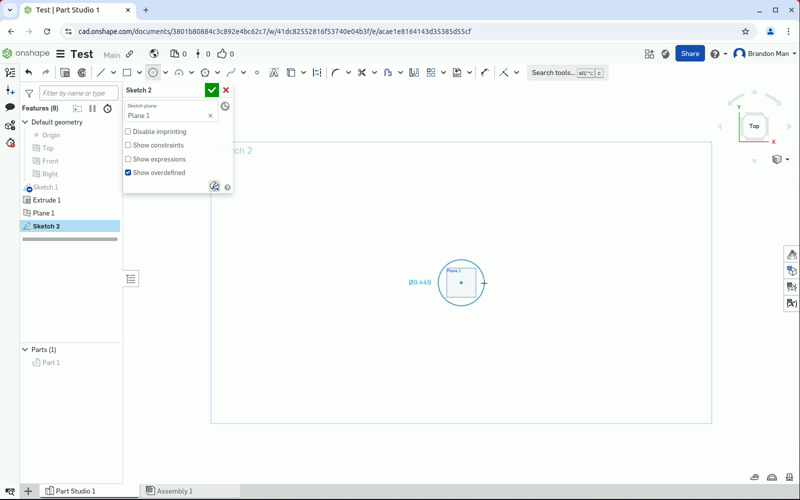
key(esc)
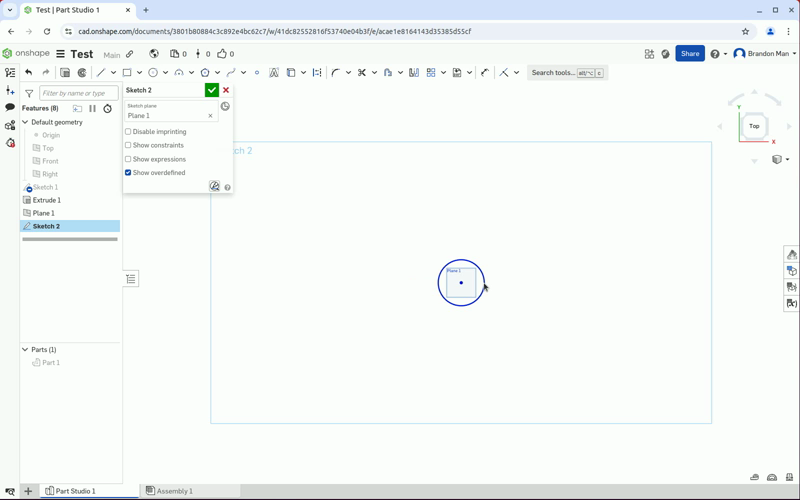
key(c)
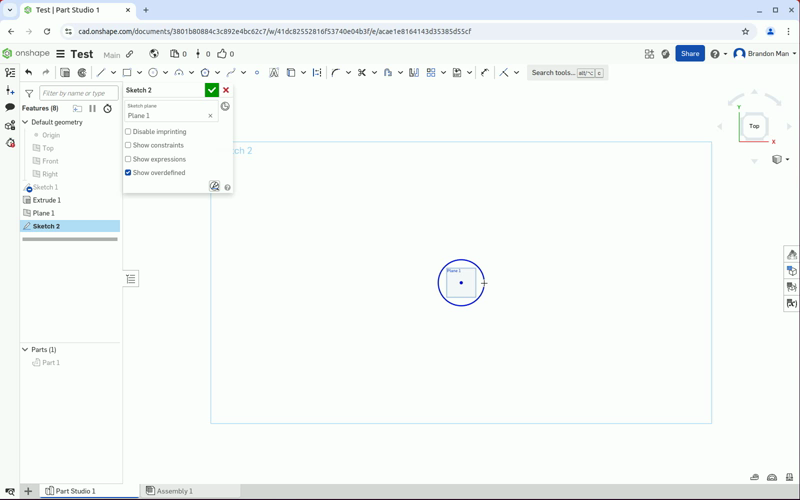
key_down(shift)
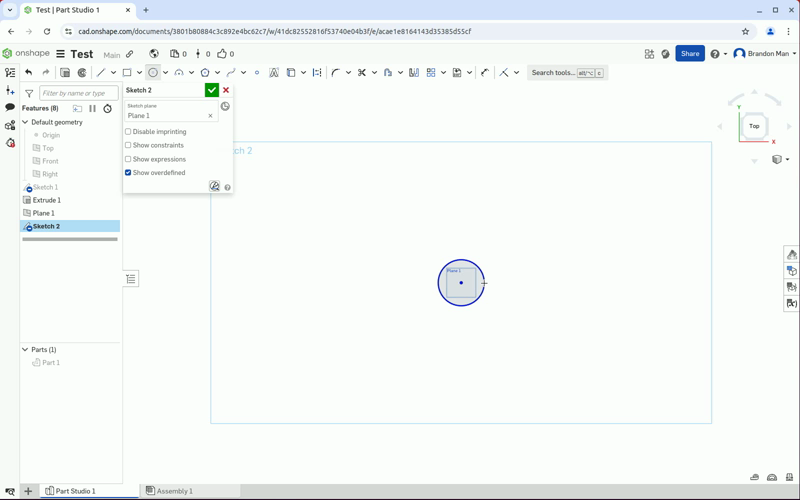
mouse_move(461, 282)
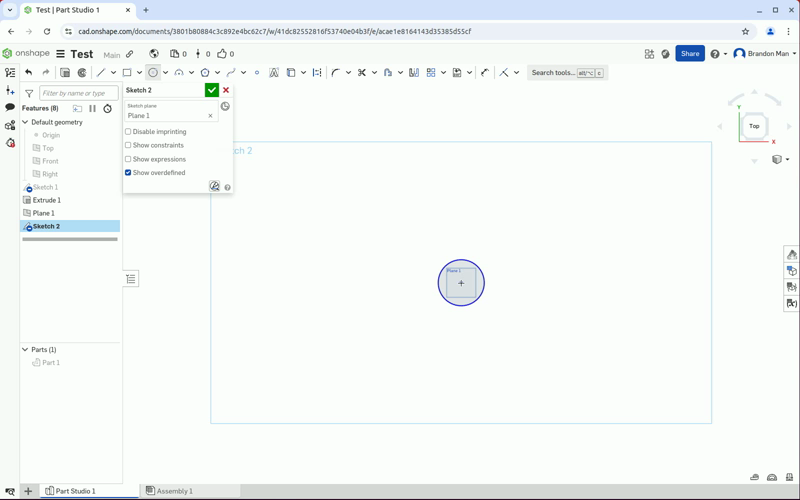
click(461, 282)
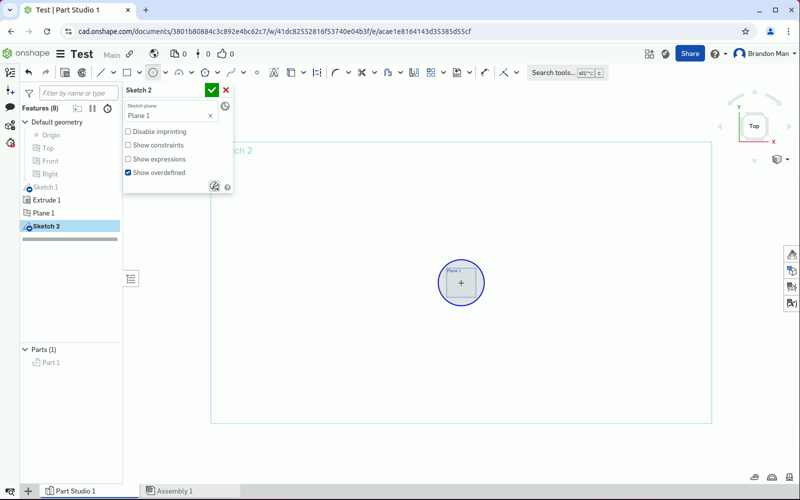
key_up(shift)
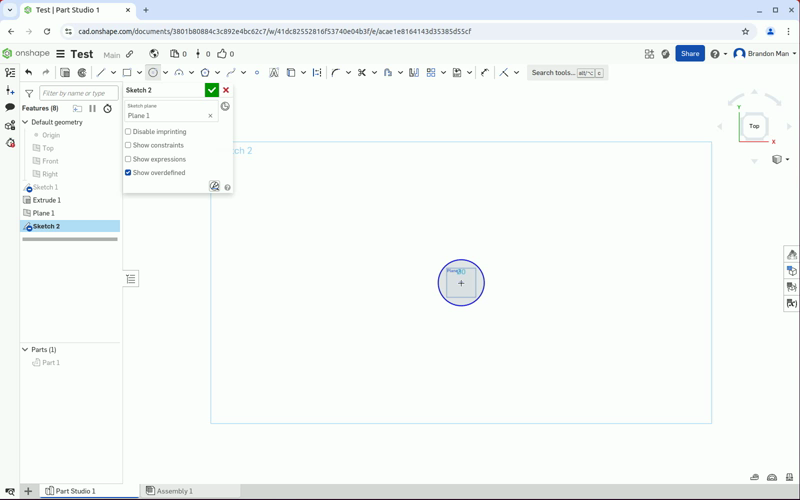
mouse_move(480, 282)
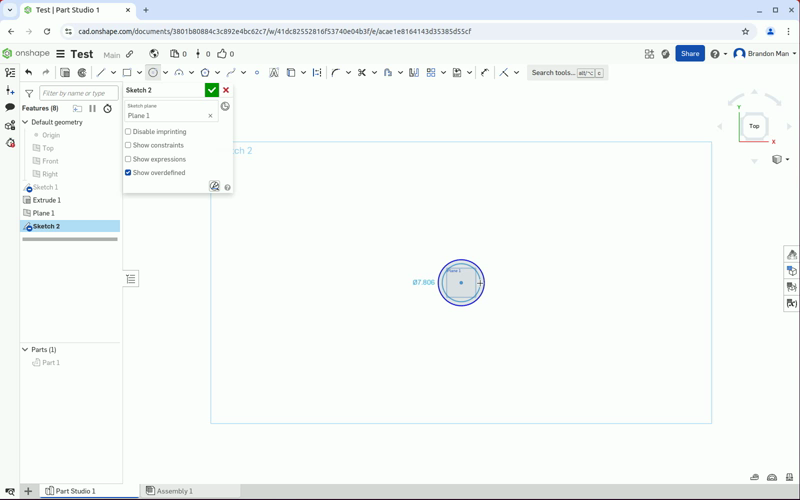
scroll(6)
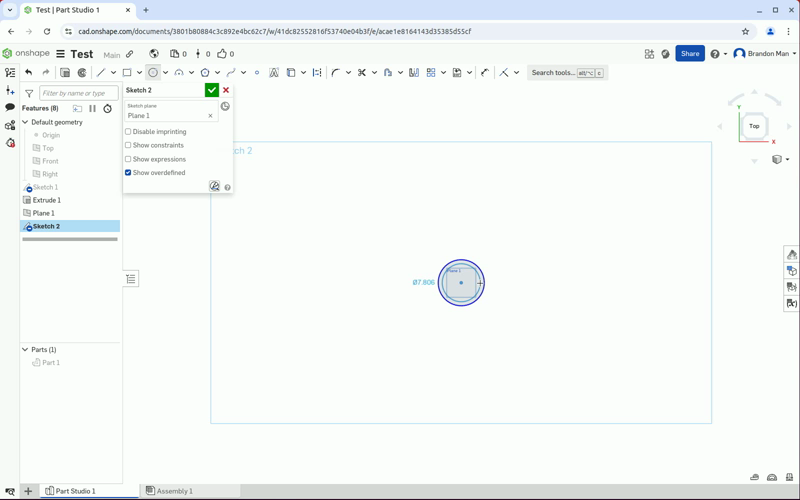
scroll(6)
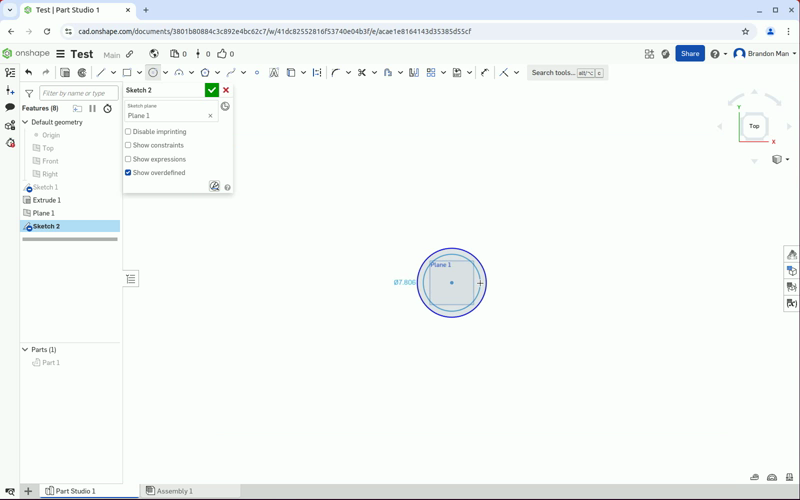
scroll(6)
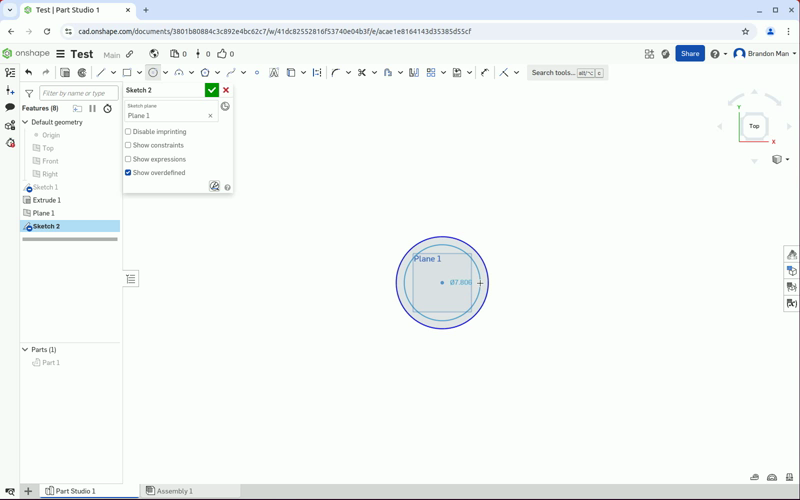
scroll(6)
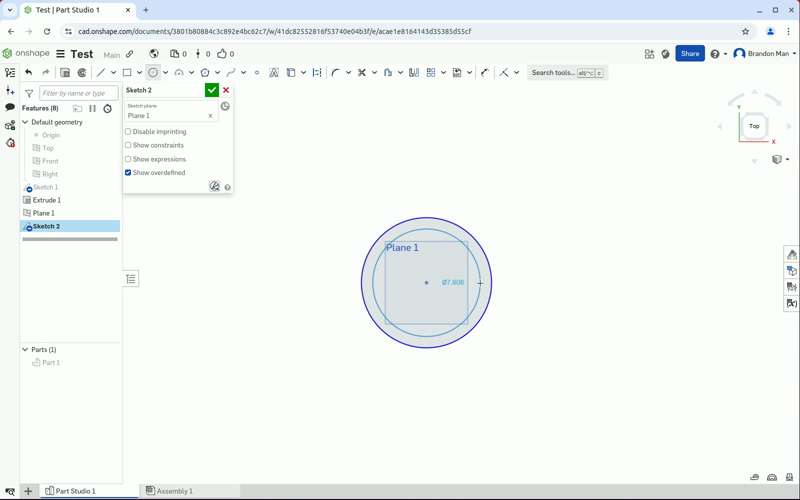
scroll(6)
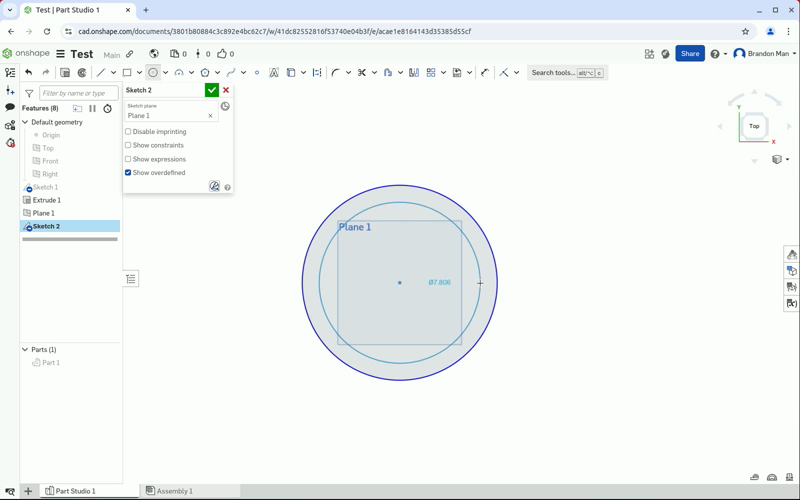
scroll(6)
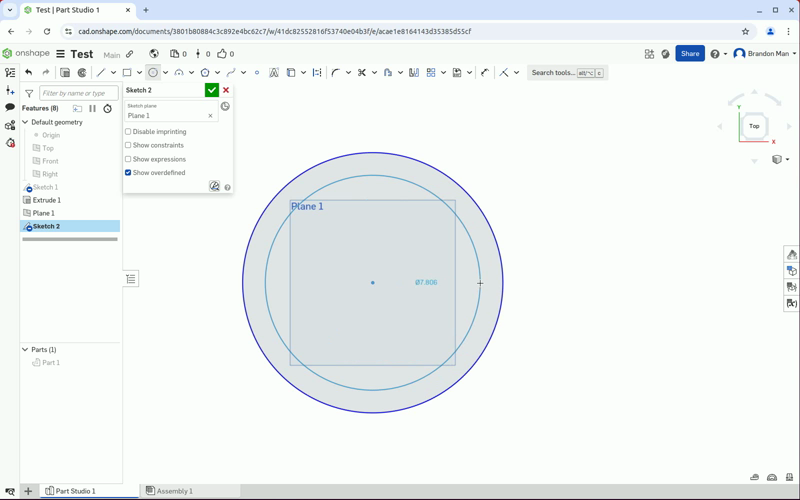
scroll(6)
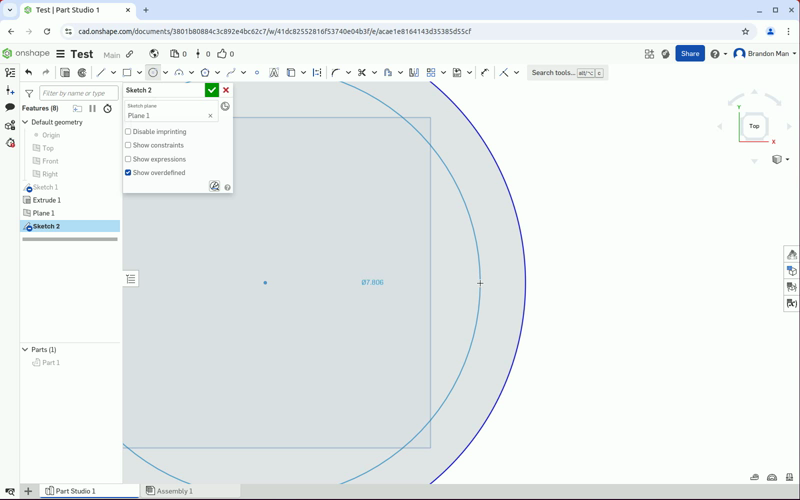
click(480, 282)
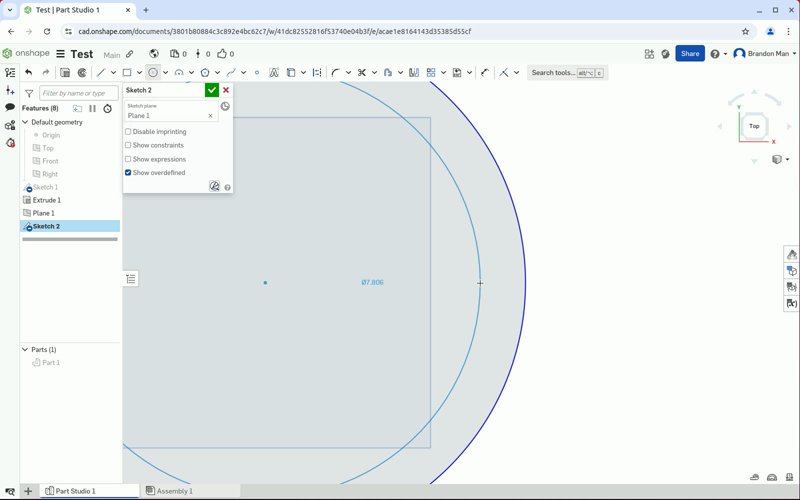
scroll(-6)
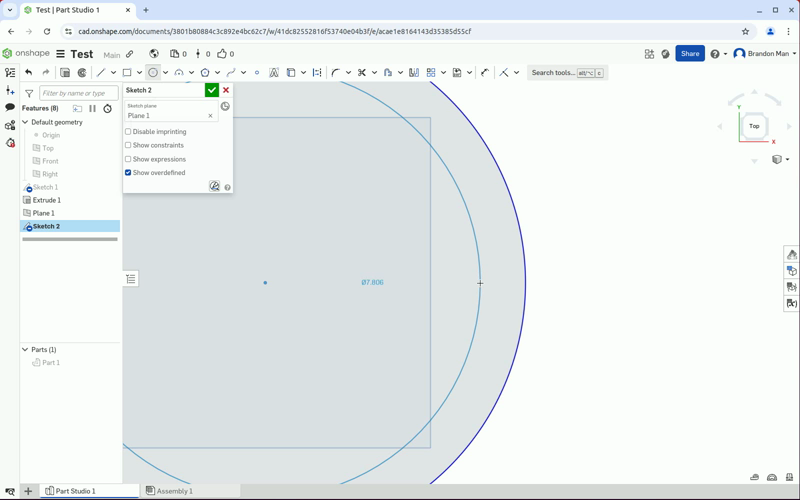
scroll(-6)
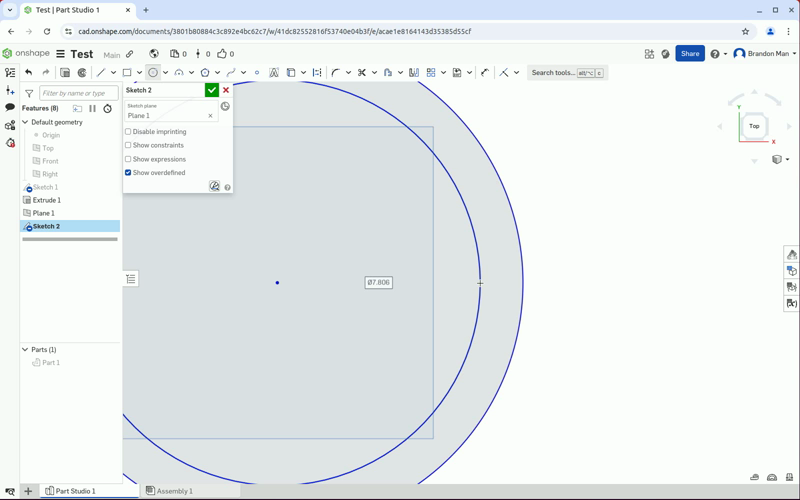
scroll(-6)
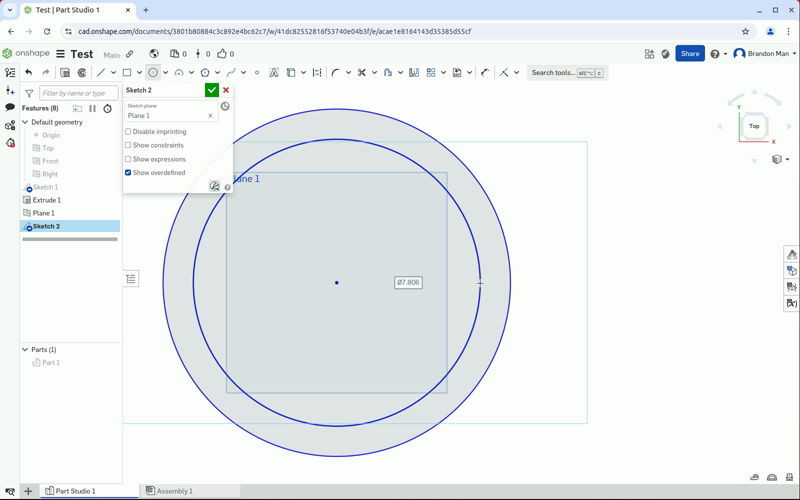
scroll(-6)
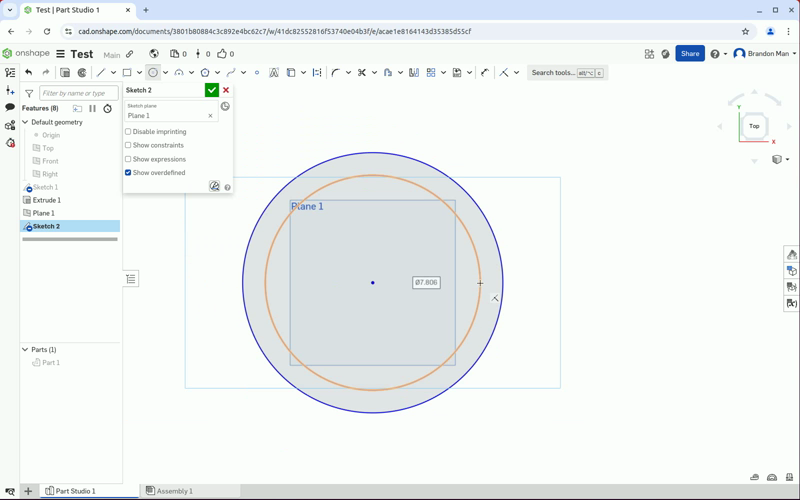
scroll(-6)
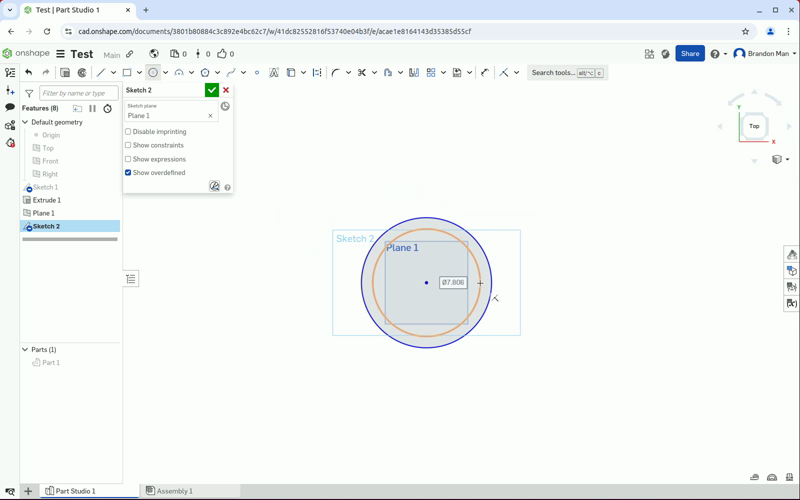
scroll(-6)
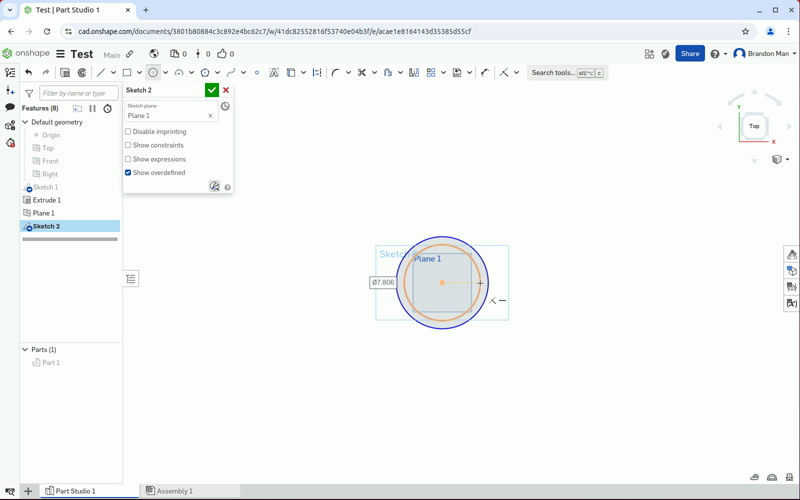
scroll(-6)
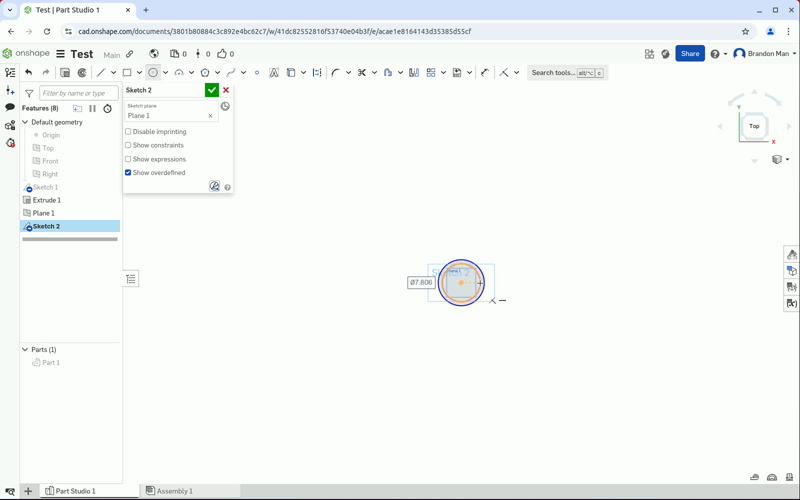
key(esc)
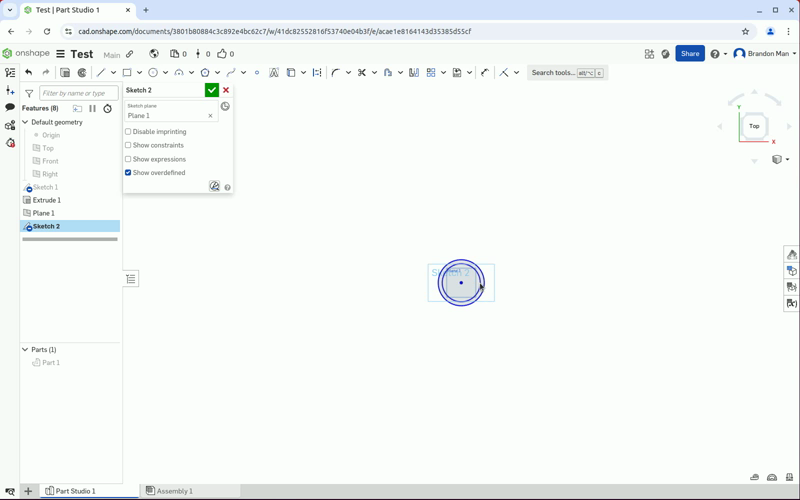
mouse_move(472, 265)
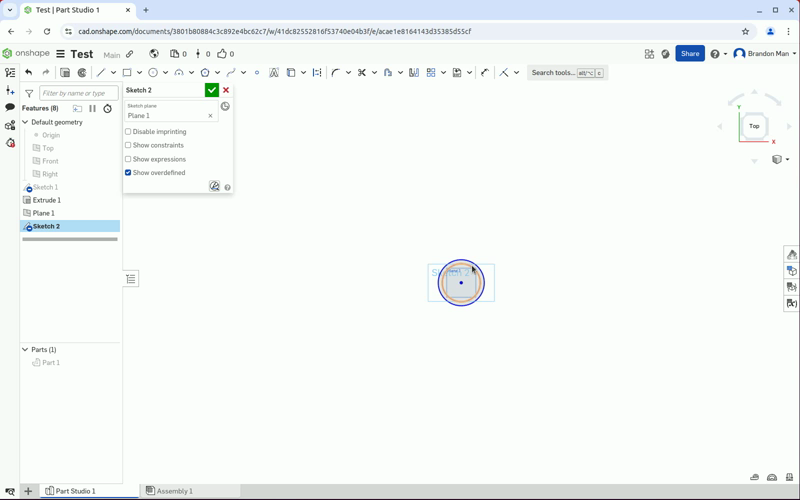
scroll(6)
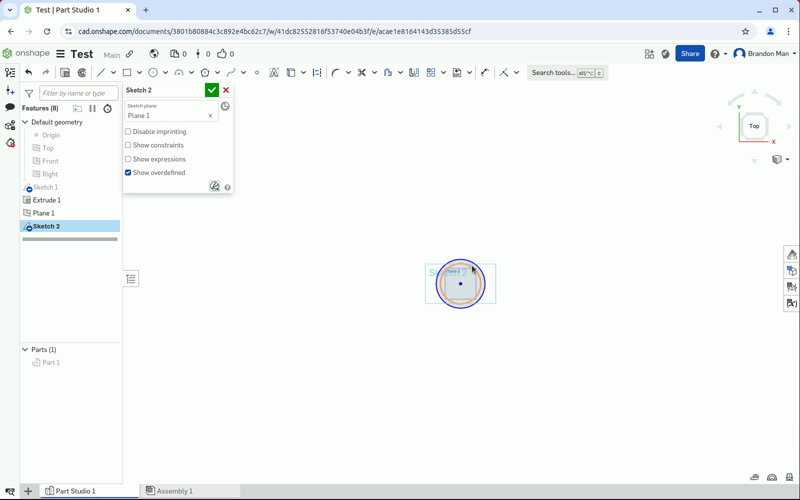
scroll(6)
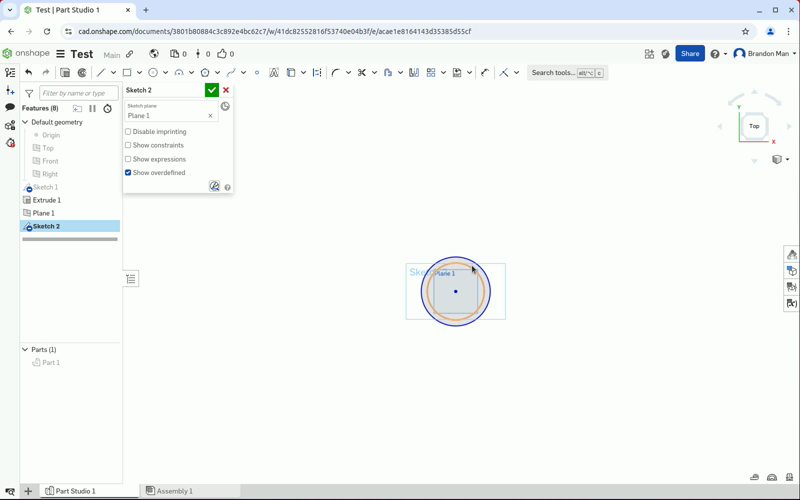
scroll(6)
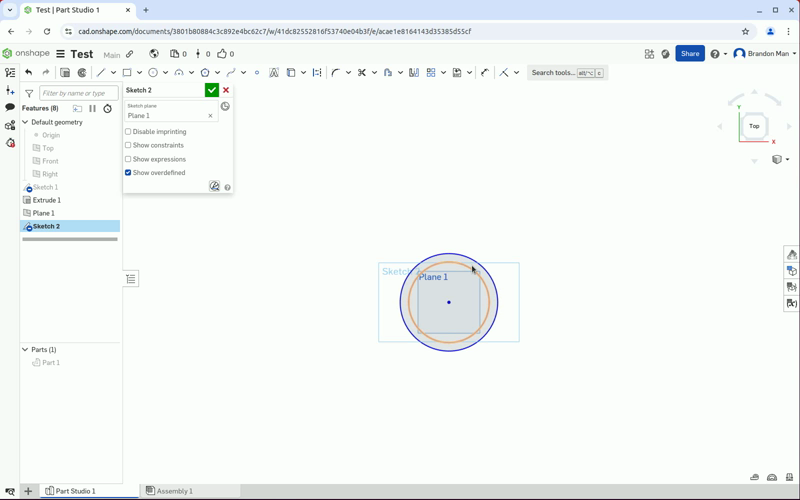
scroll(6)
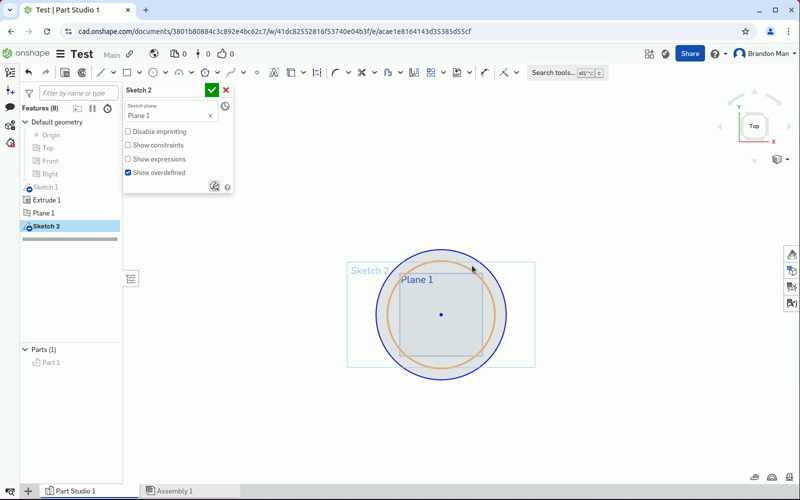
scroll(6)
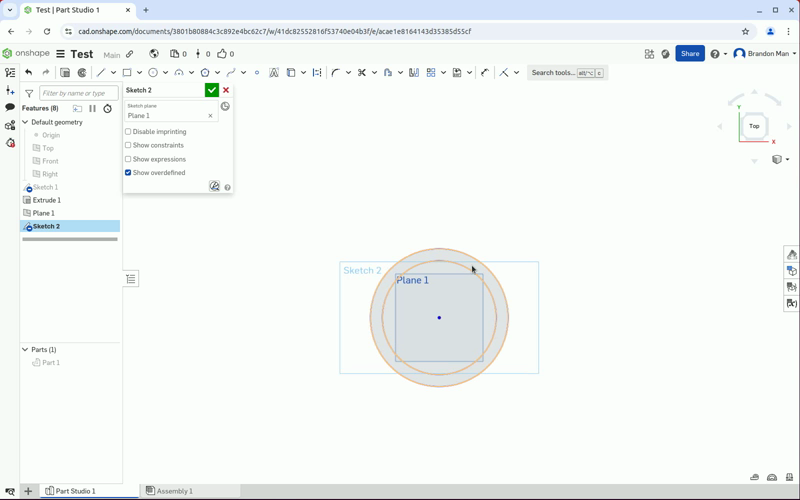
scroll(6)
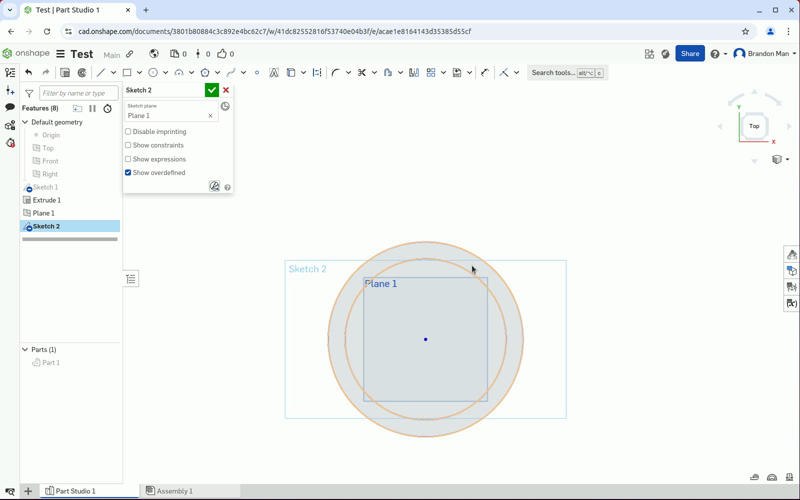
scroll(6)
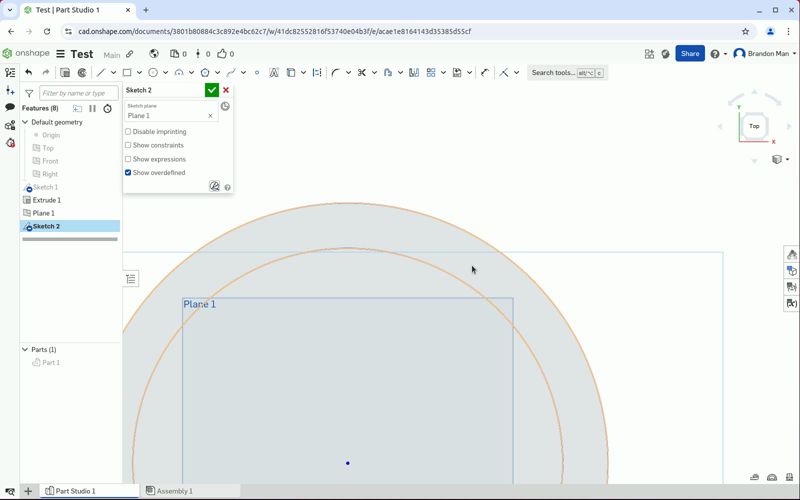
click(472, 265)
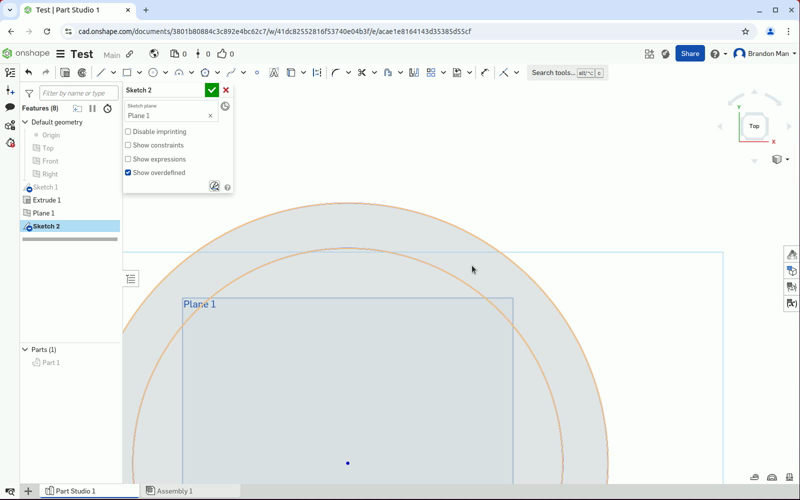
scroll(-6)
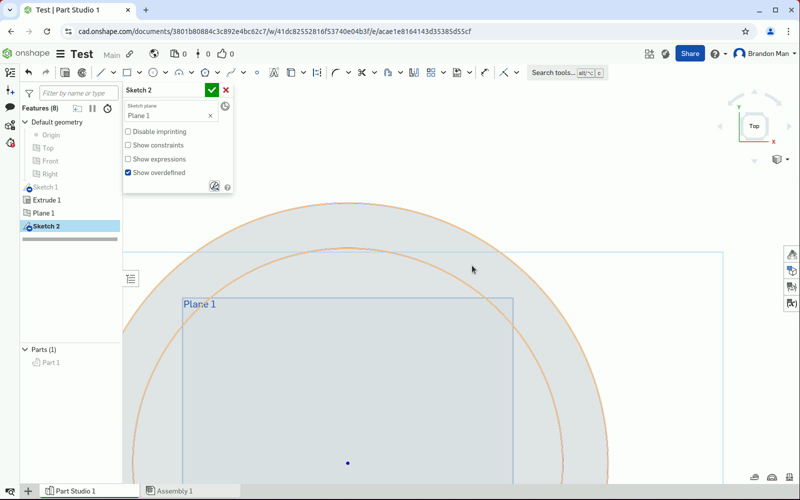
scroll(-6)
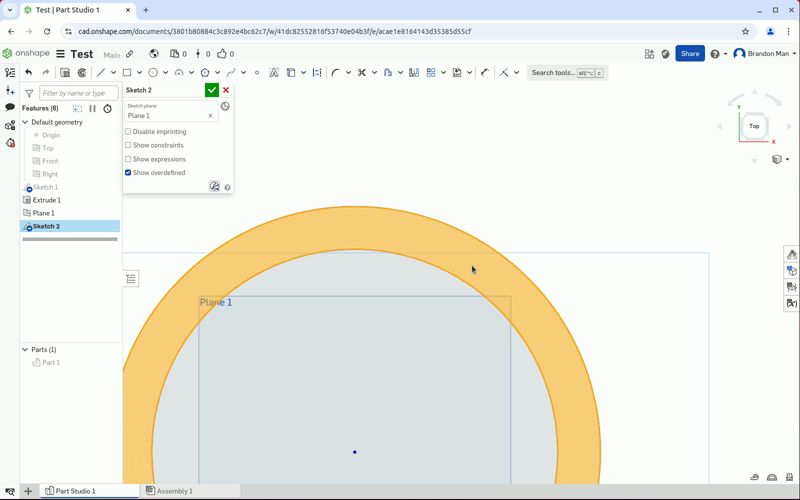
scroll(-6)
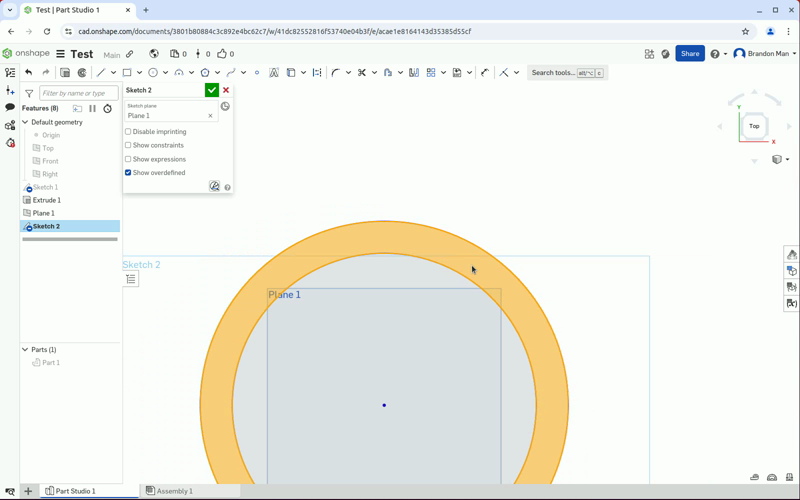
scroll(-6)
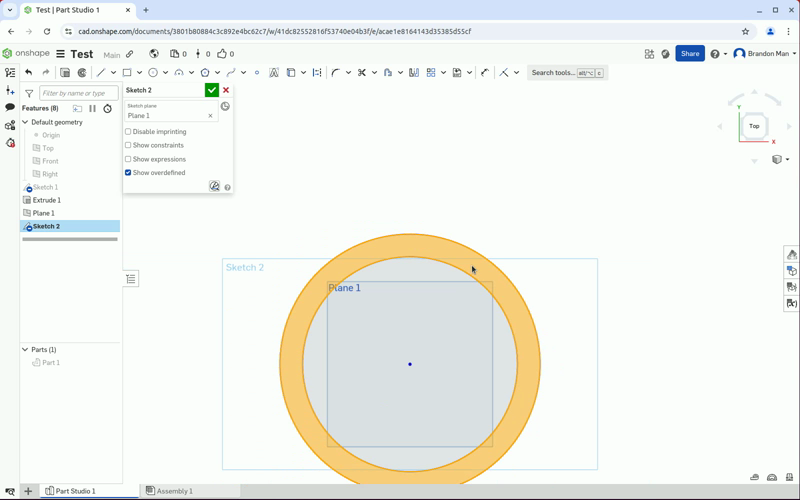
scroll(-6)
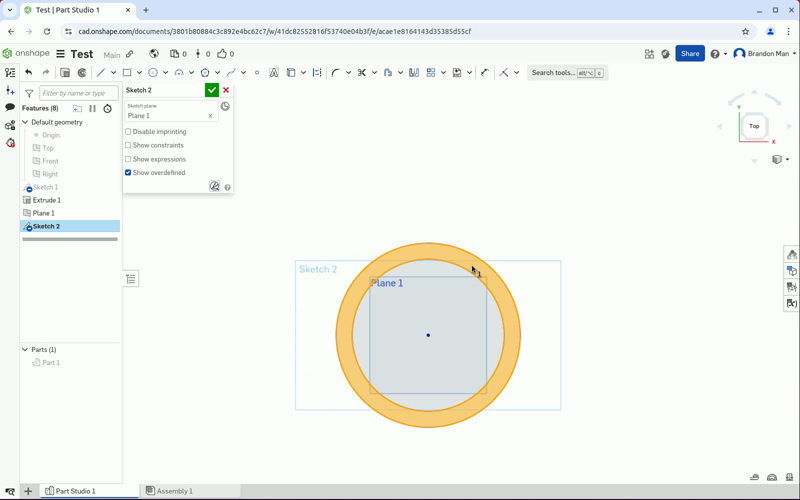
scroll(-6)
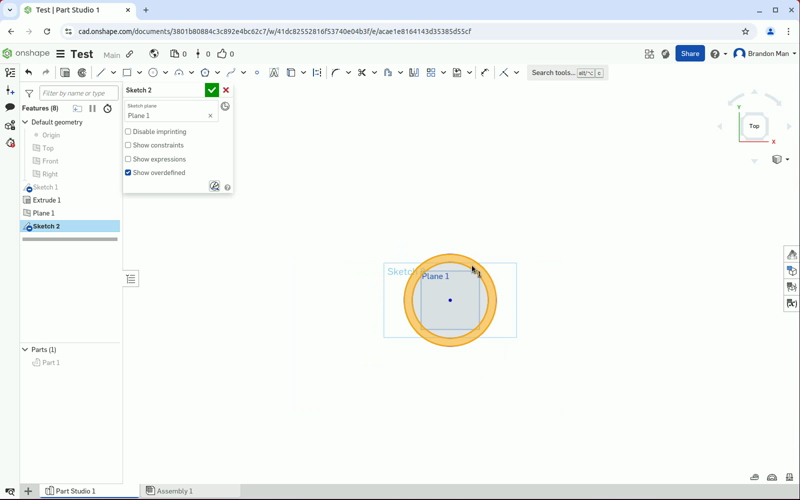
scroll(-6)
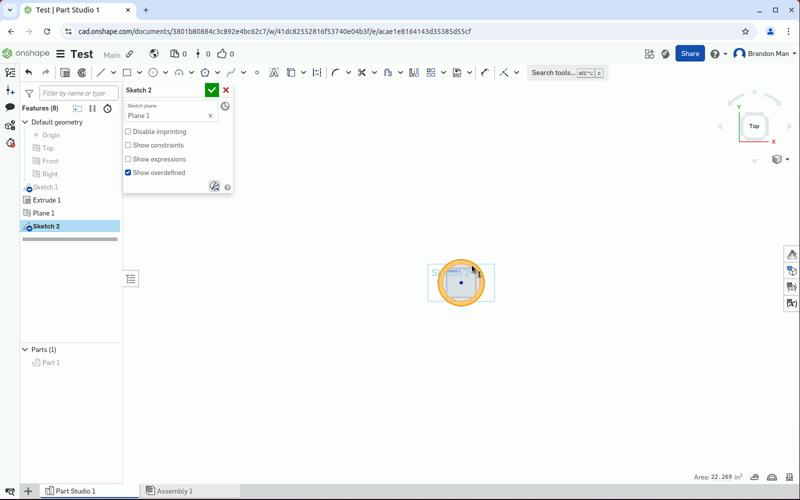
mouse_move(73, 352)
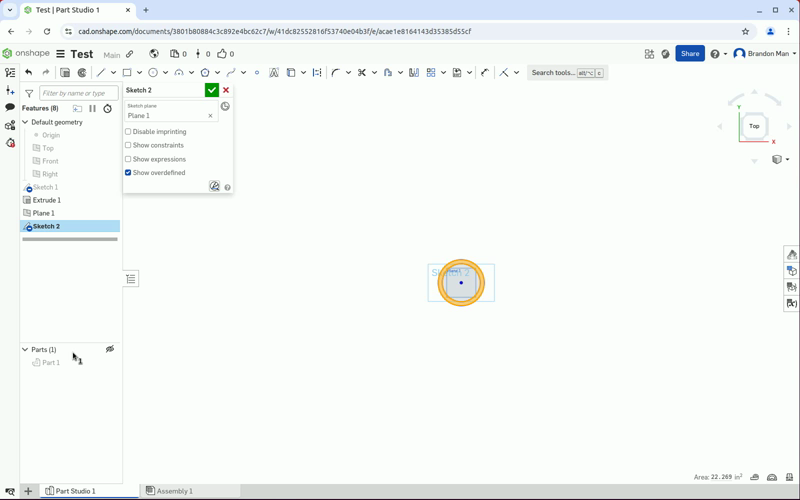
key(shift+y)
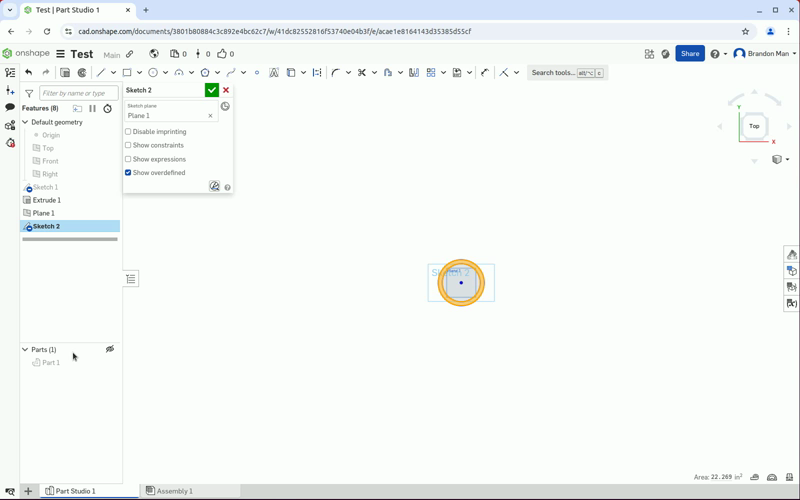
key(shift+e)
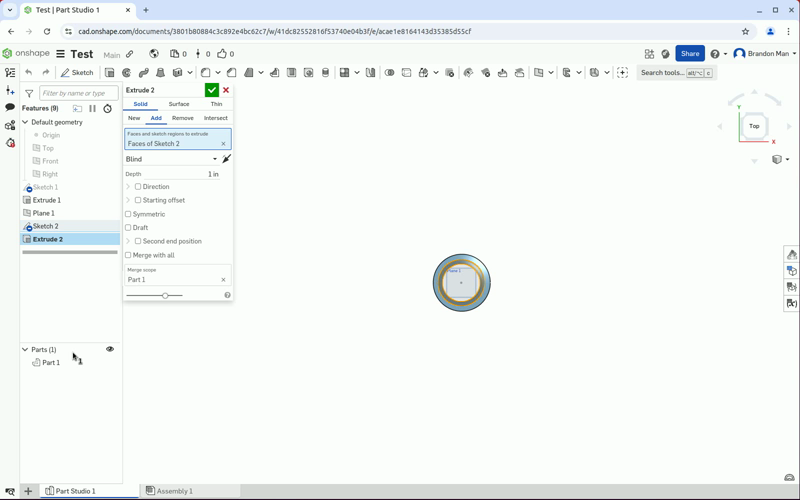
mouse_move(143, 106)
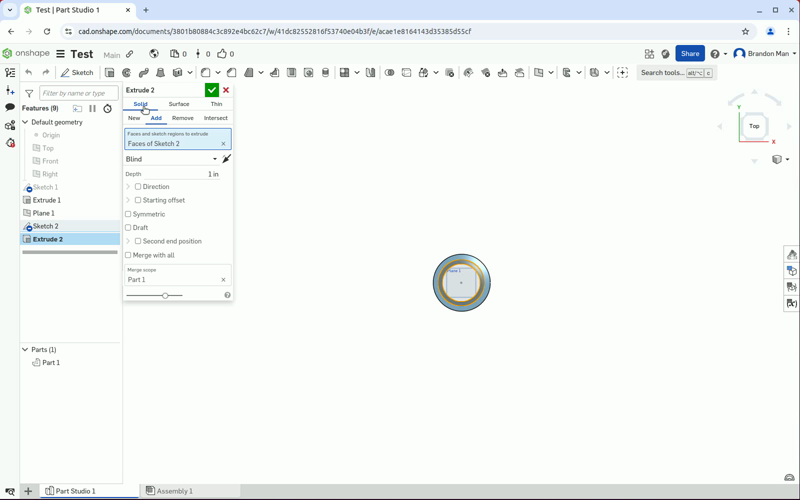
click(143, 106)
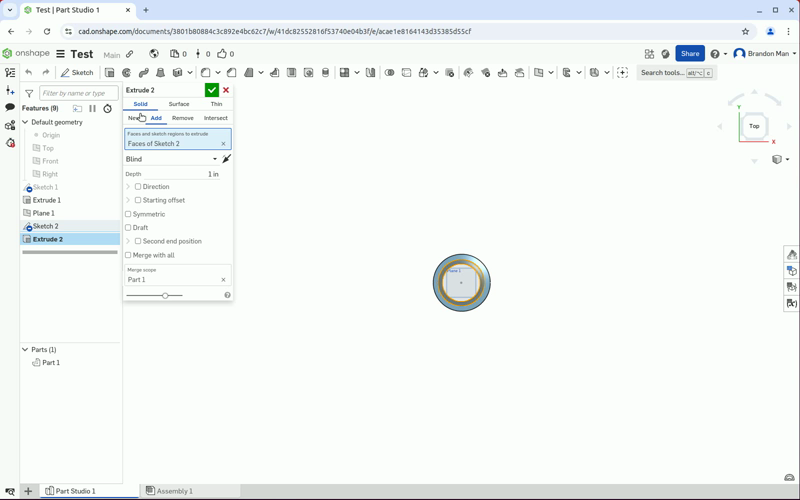
mouse_move(137, 120)
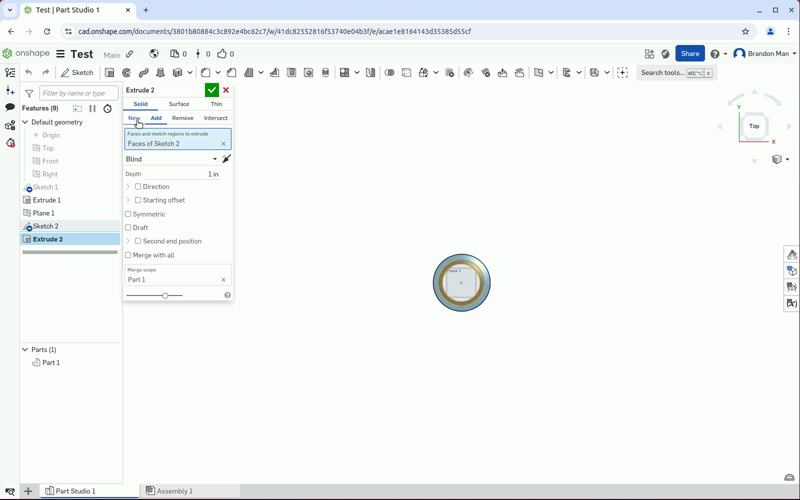
click(137, 120)
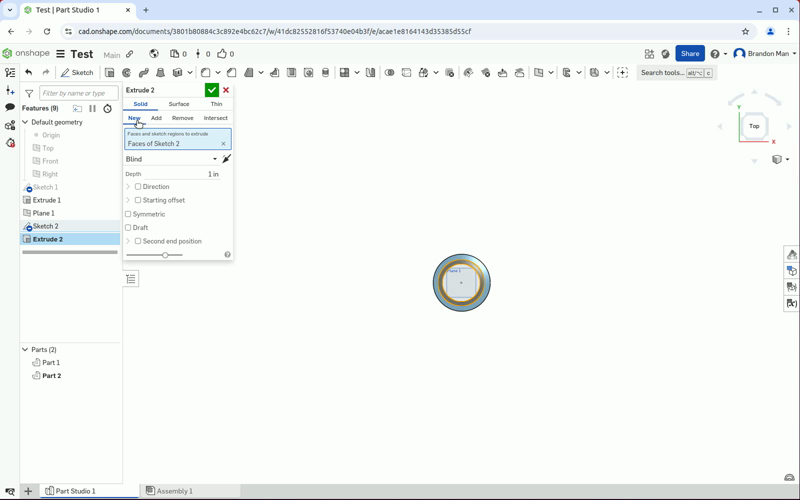
key(tab, 4)
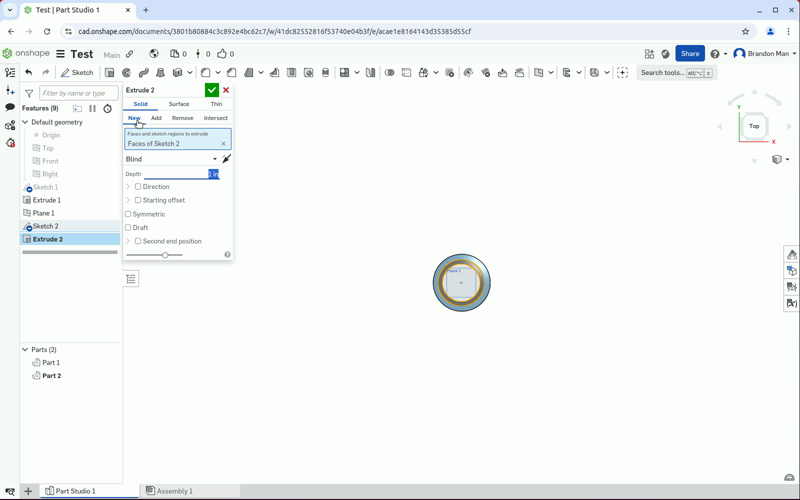
text(5.536)
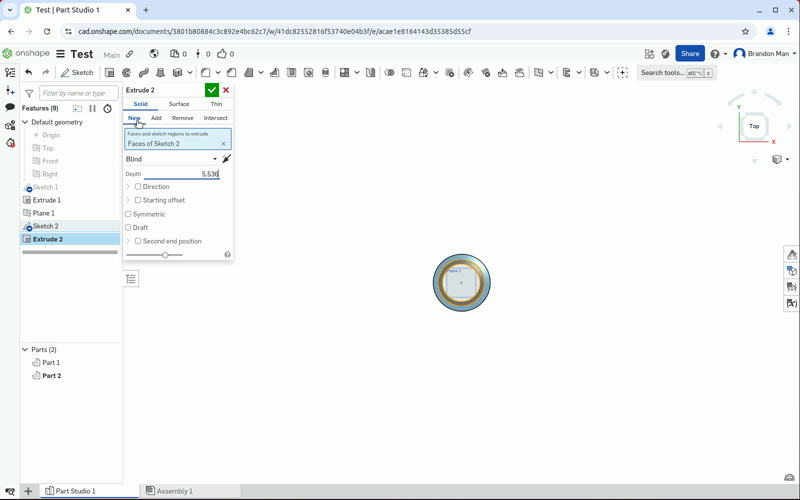
key(enter)
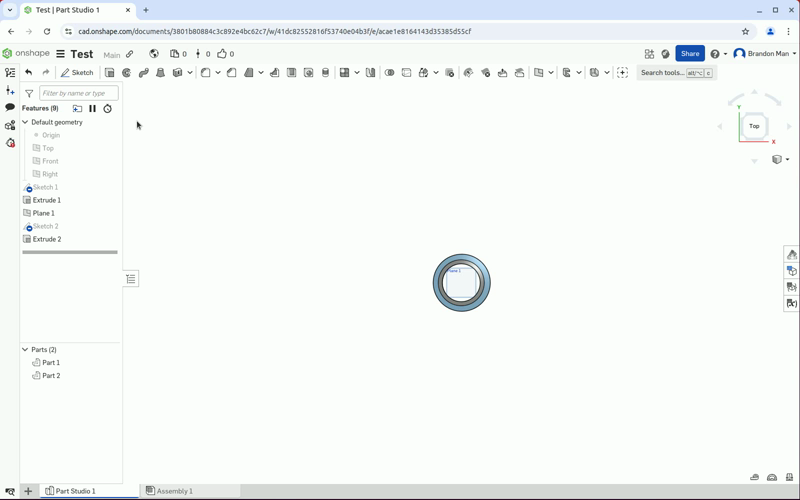
key(shift+h)
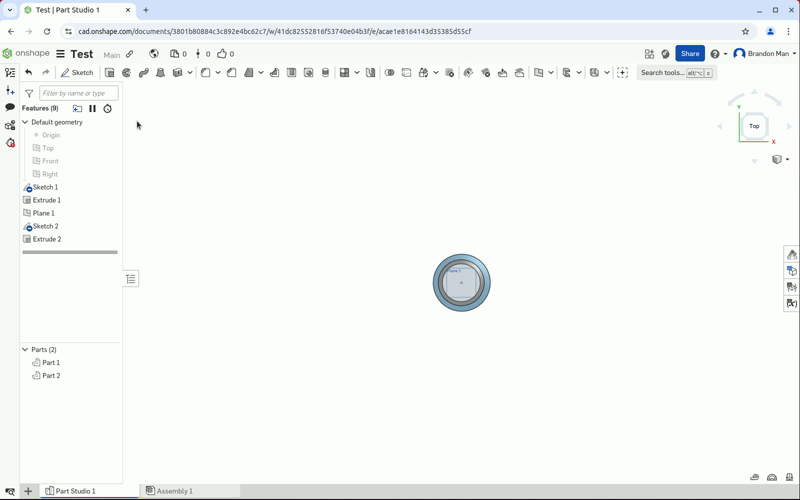
key(shift+h)
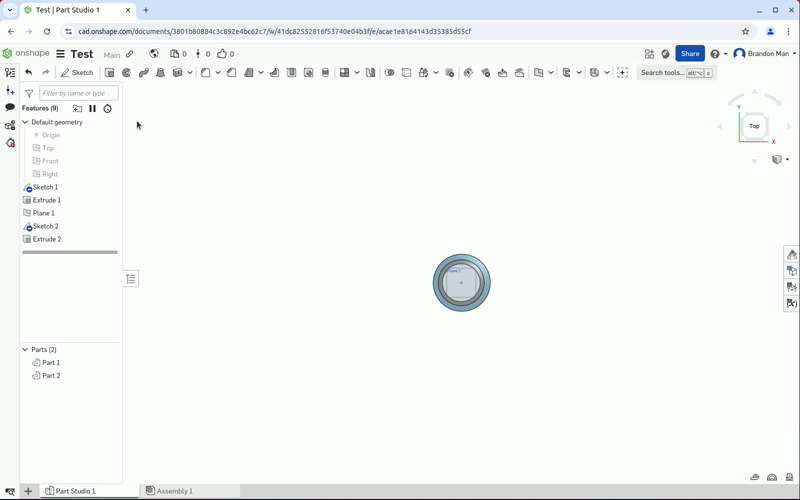
key(shift+7)
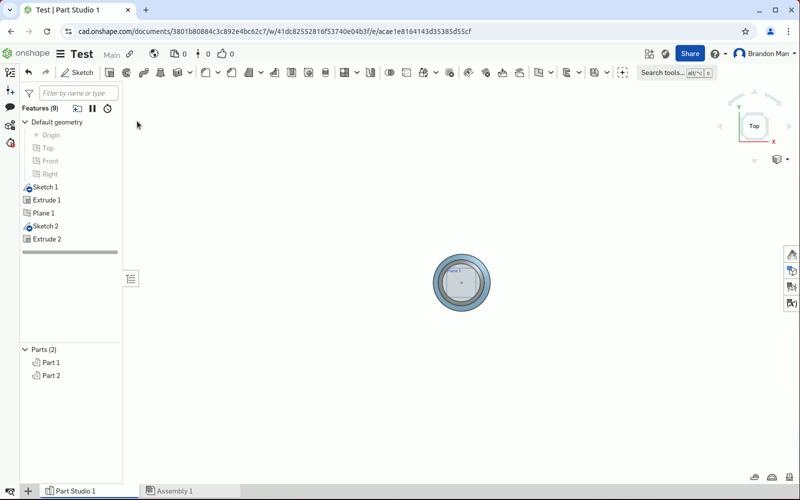
key(up, 3)
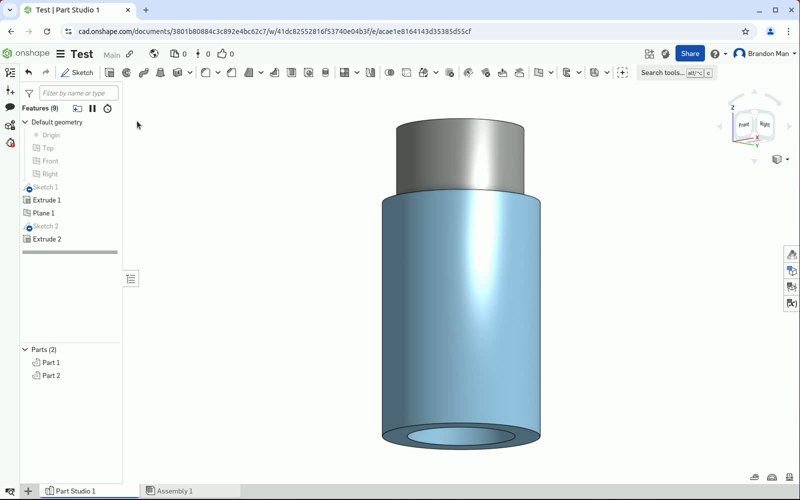
key(left, 3)
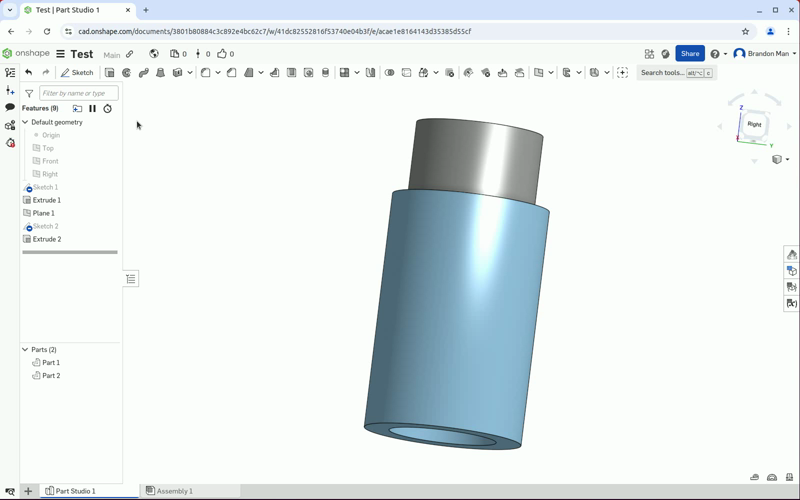
key(right, 3)
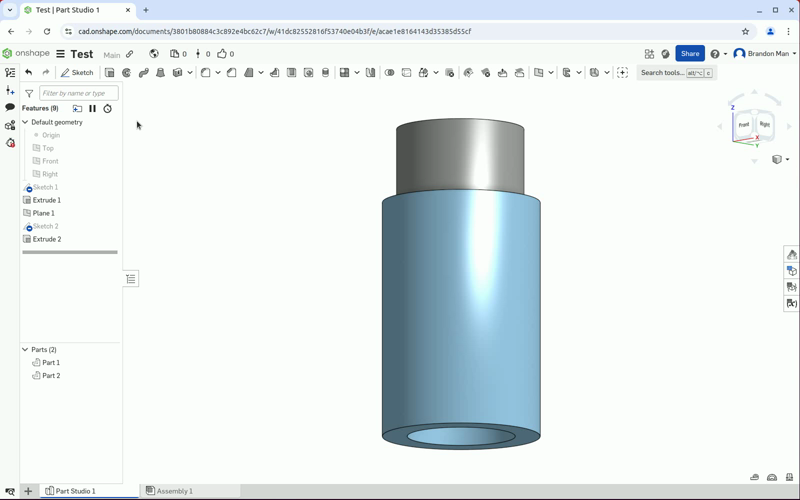
key(down, 3)
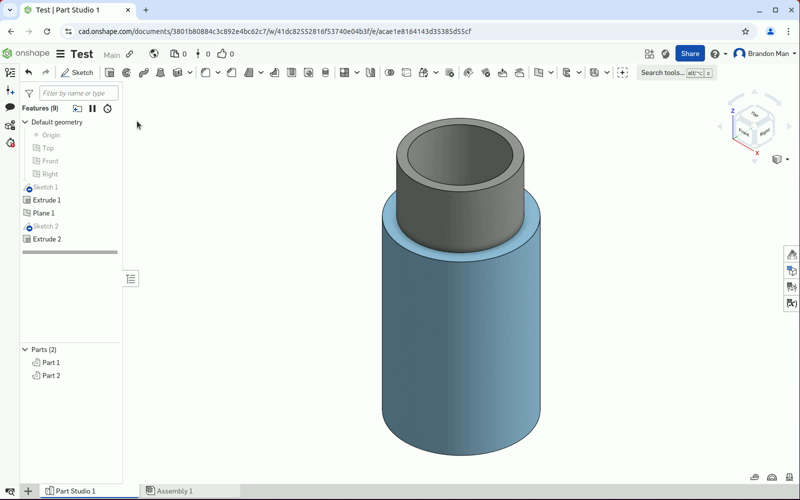
mouse_move(73, 189)
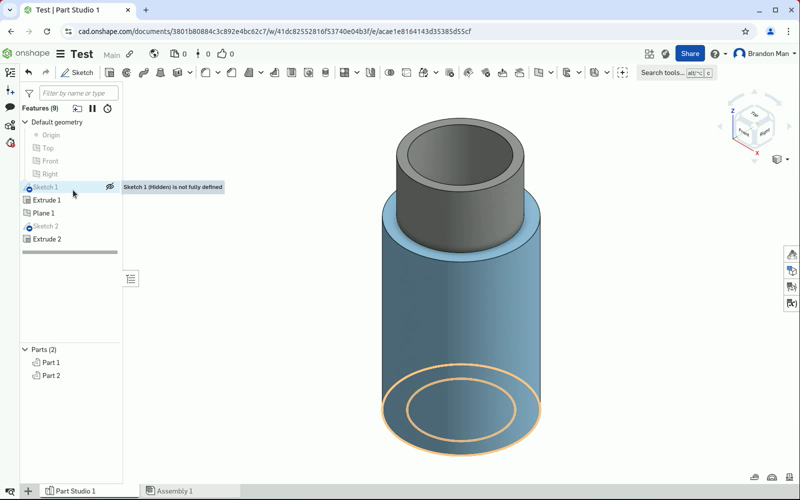
click(73, 189)